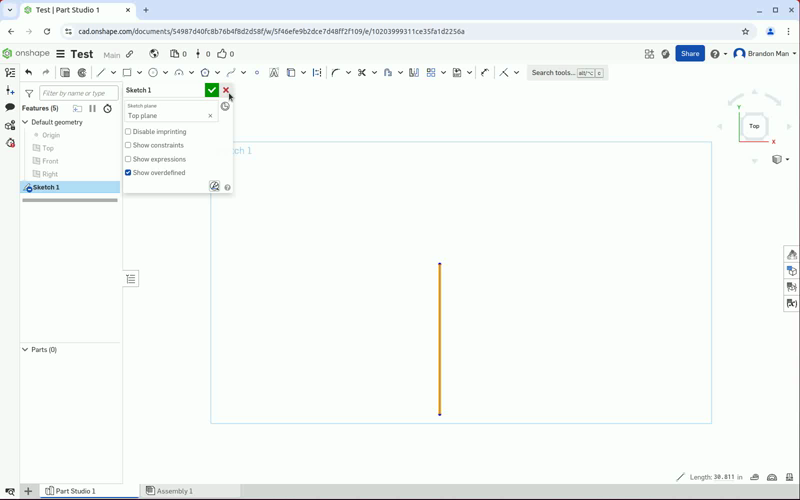
key(shift+h)
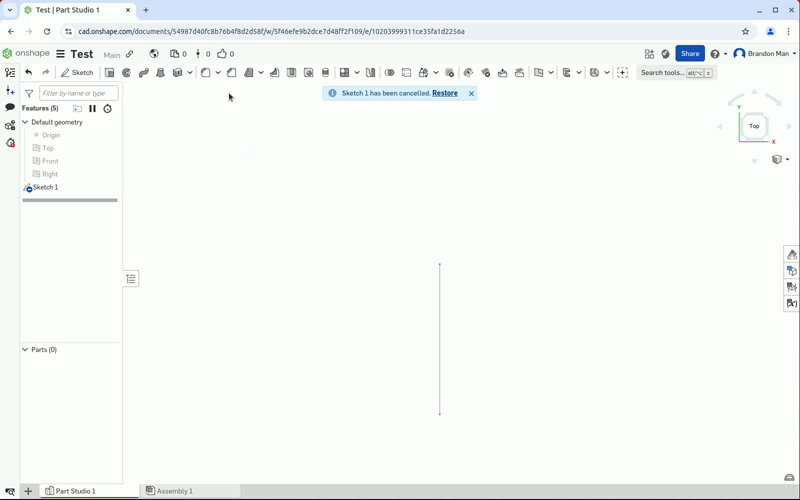
key(shift+s)
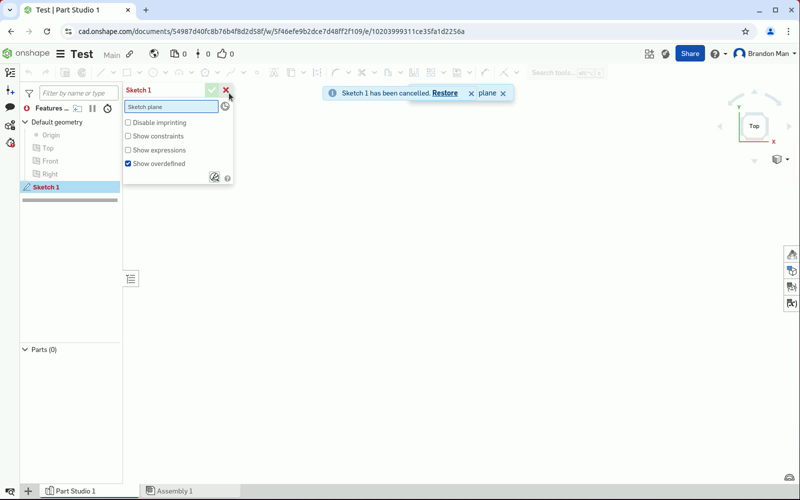
mouse_move(73, 150)
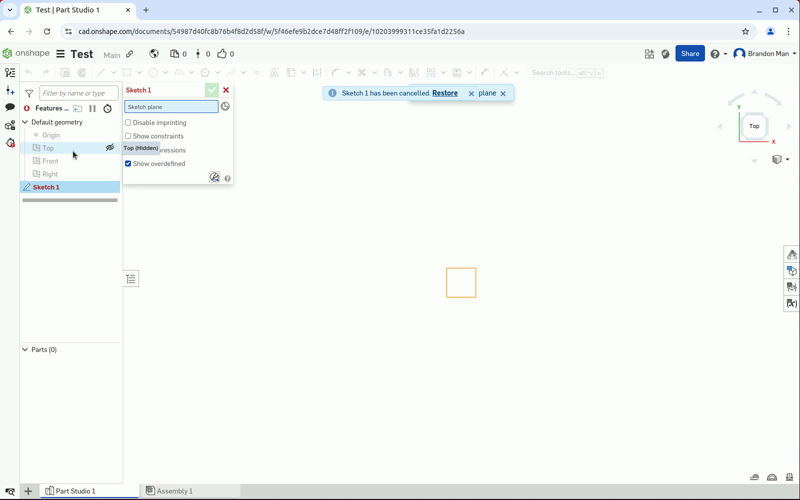
click(73, 150)
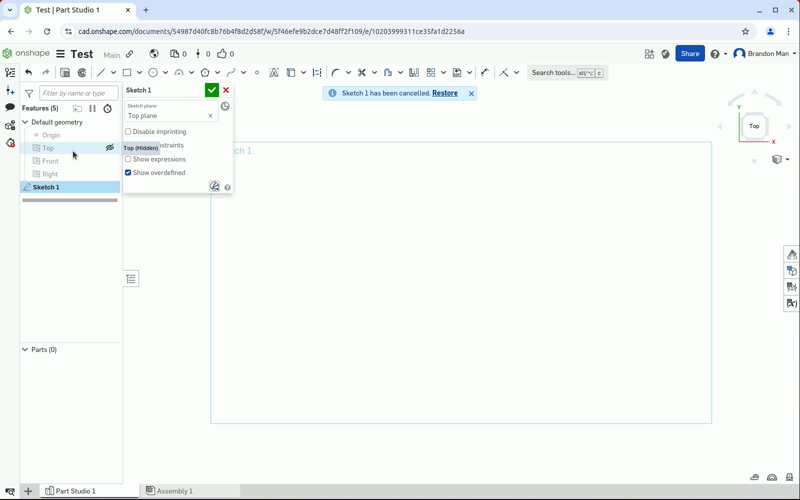
mouse_move(73, 352)
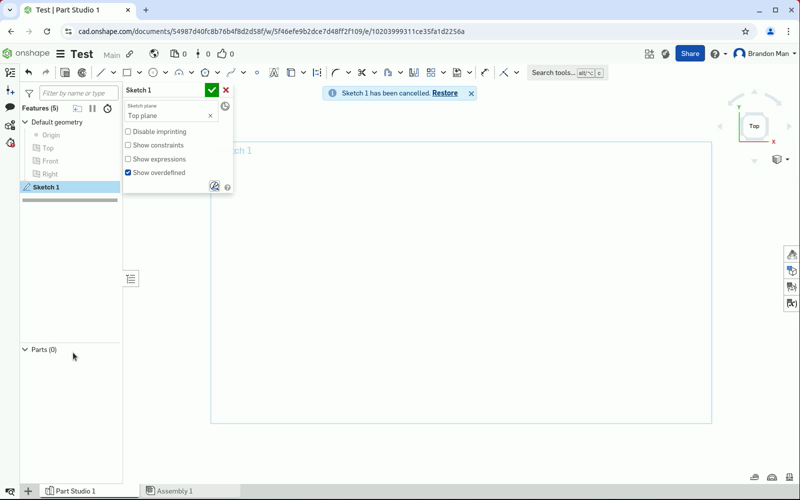
key(y)
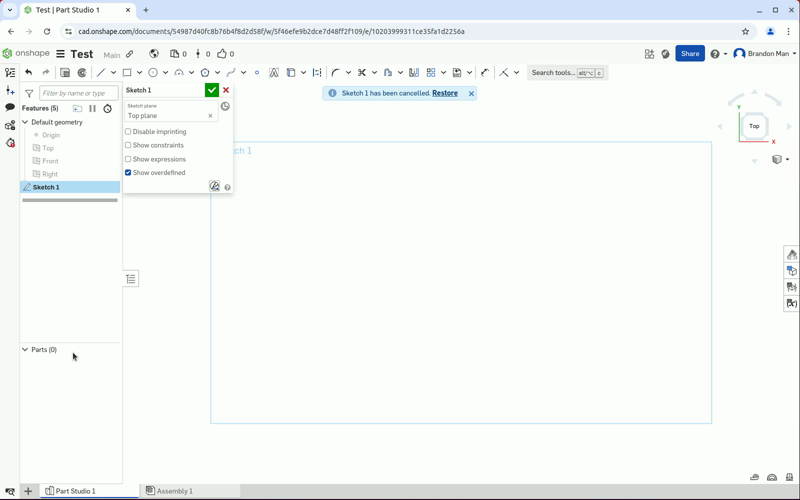
key(l)
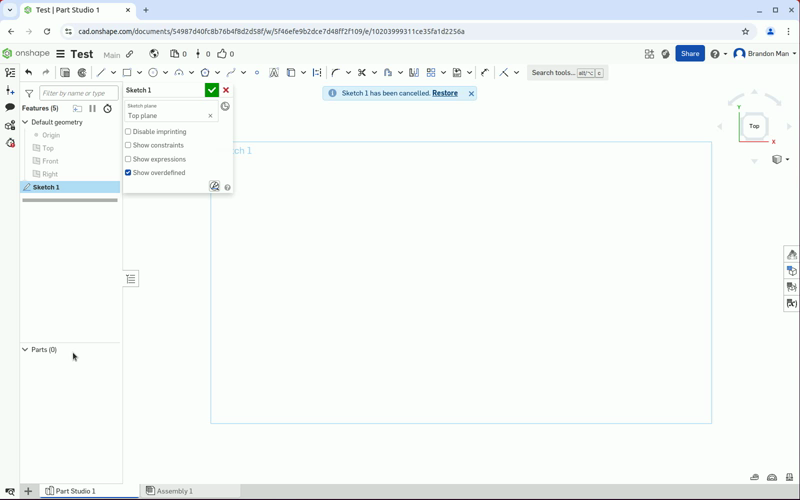
key_down(shift)
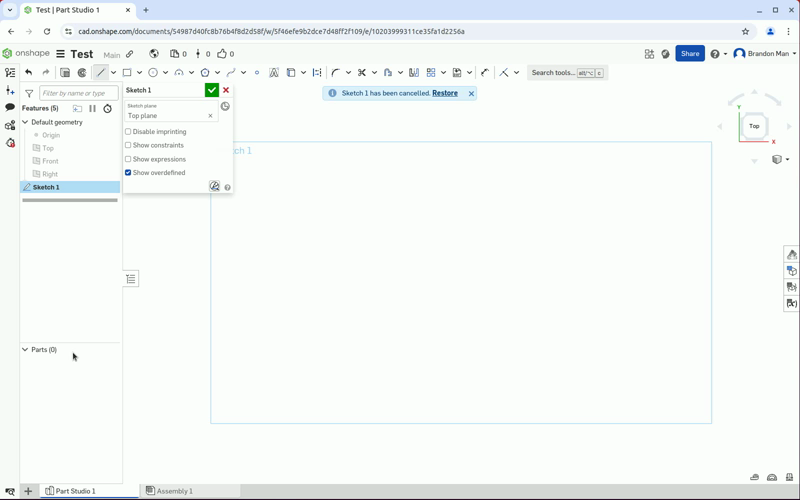
mouse_move(460, 282)
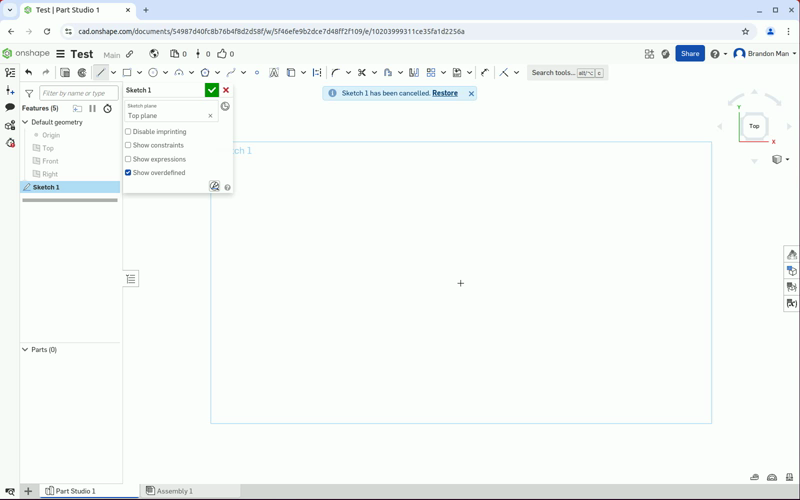
click(460, 282)
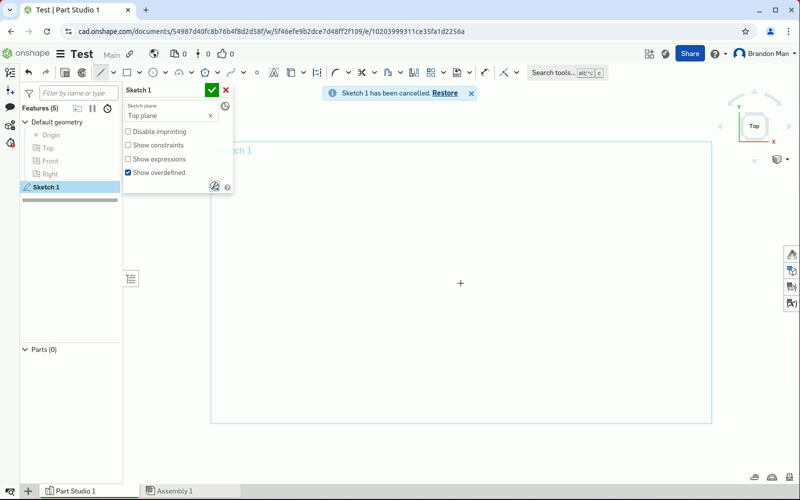
key_up(shift)
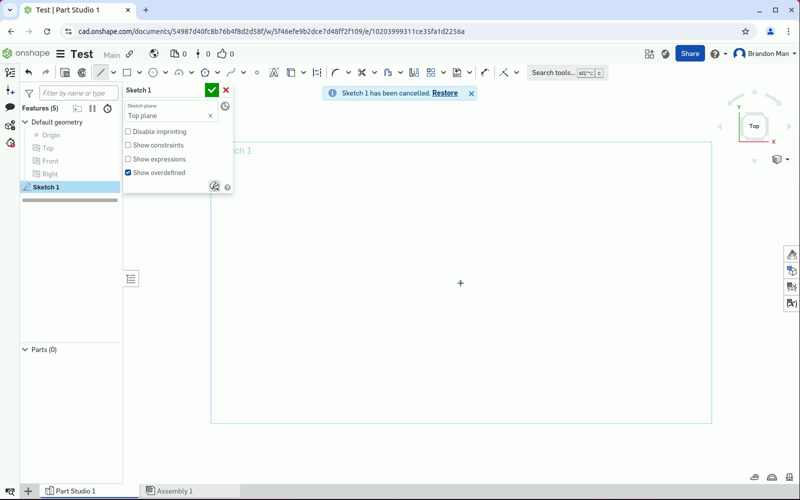
key_down(shift)
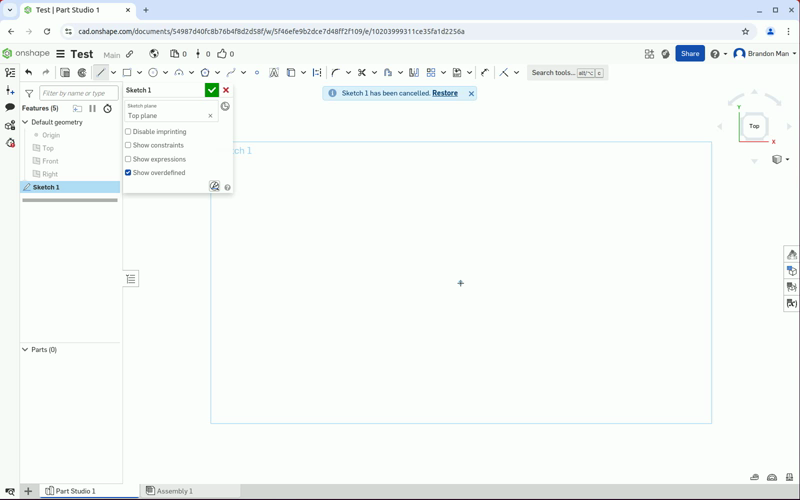
mouse_move(573, 282)
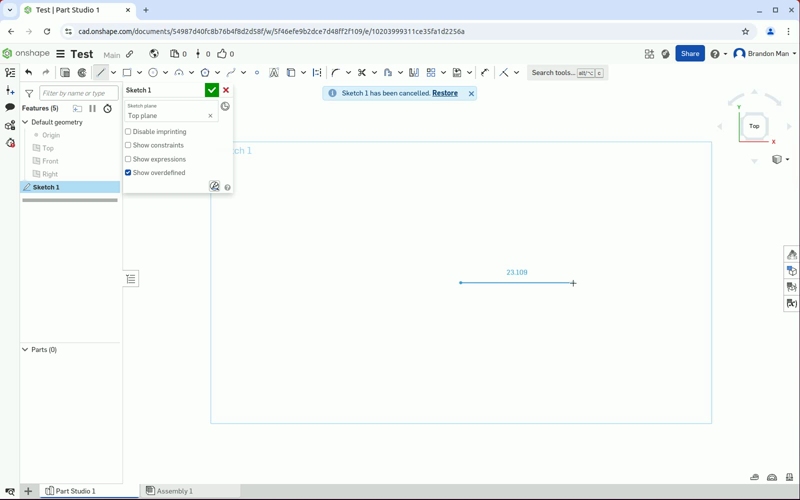
click(573, 282)
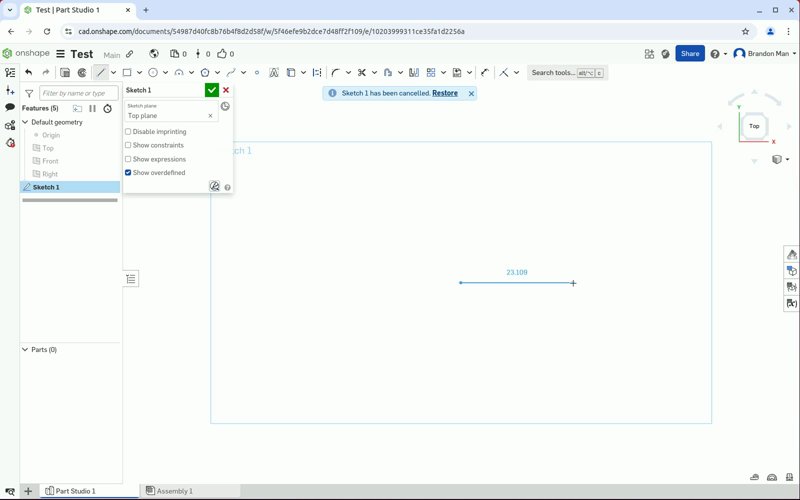
key_up(shift)
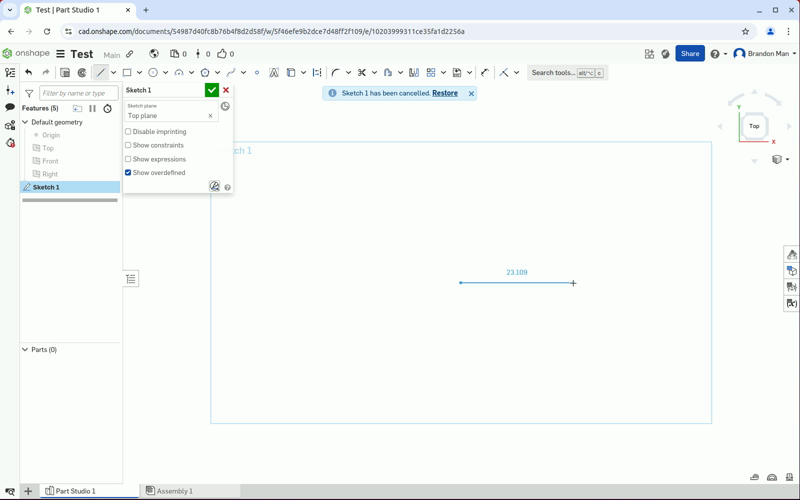
key_down(shift)
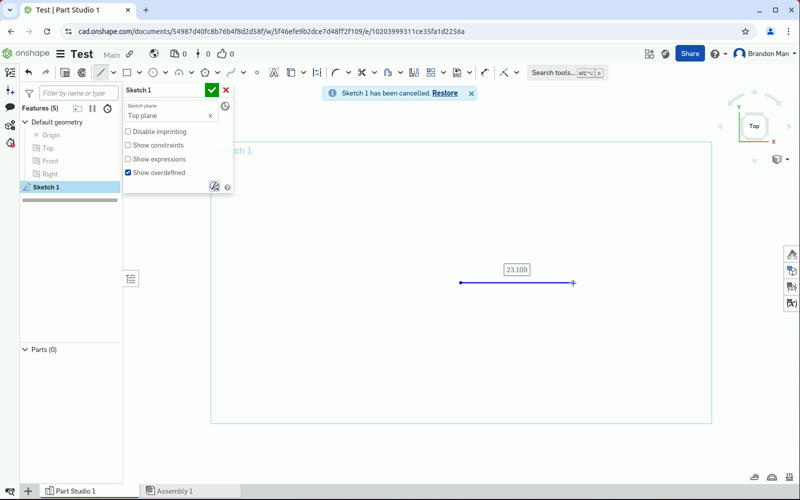
mouse_move(573, 188)
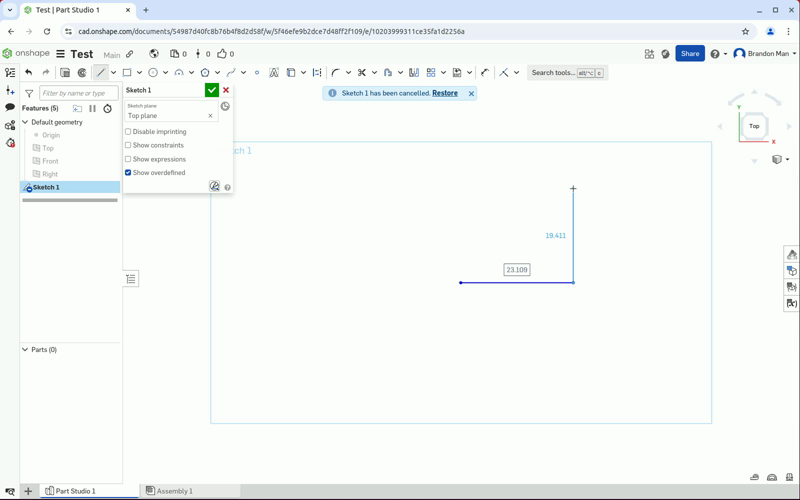
click(573, 188)
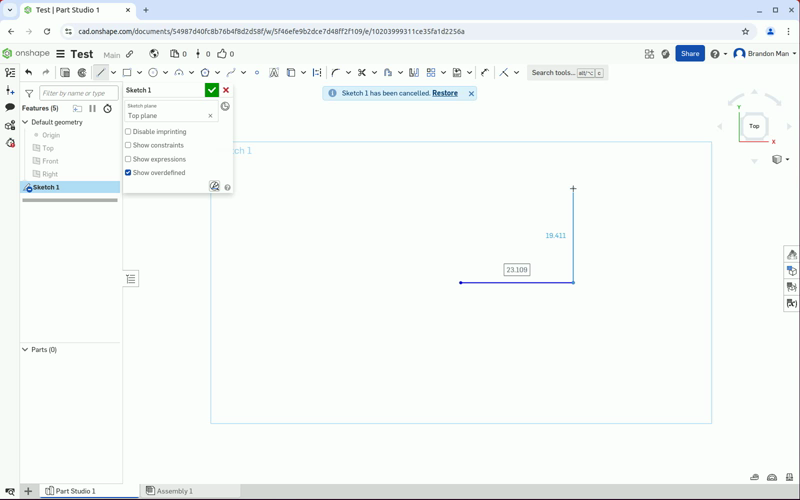
key_up(shift)
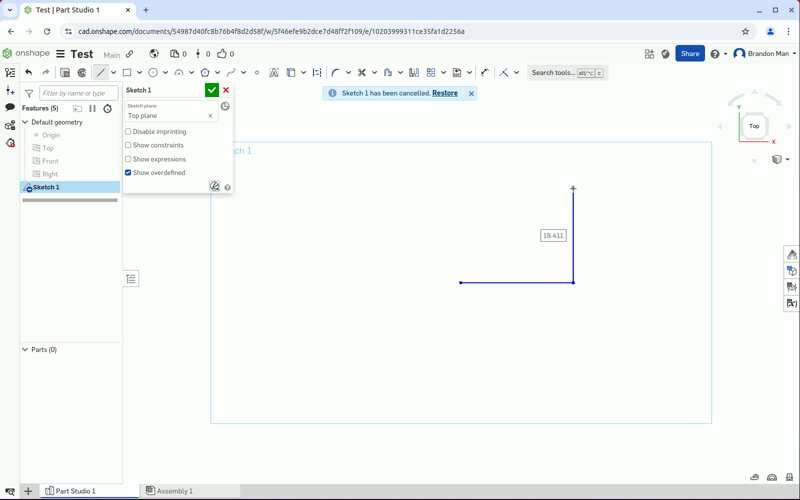
key_down(shift)
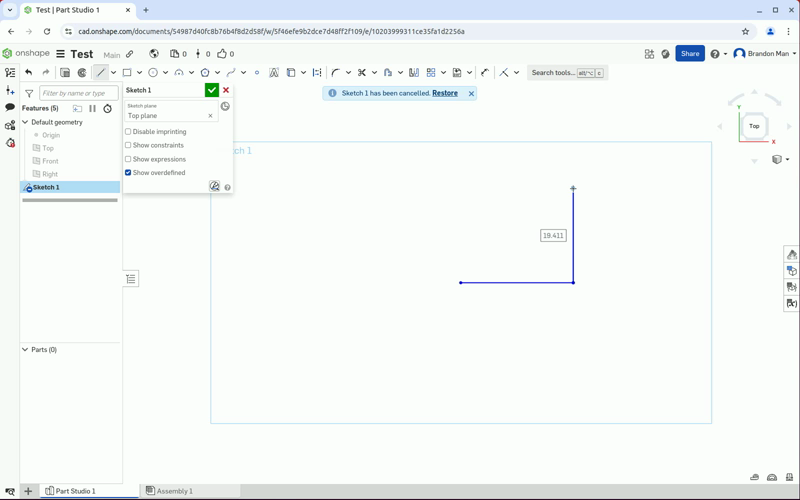
mouse_move(460, 188)
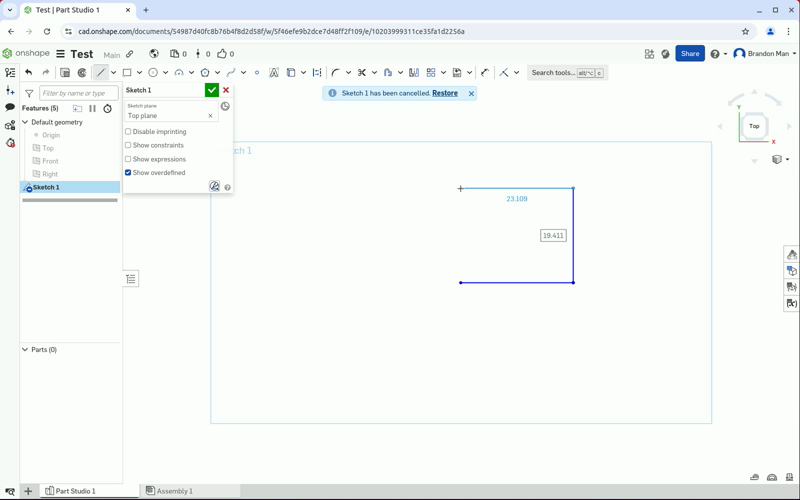
click(460, 188)
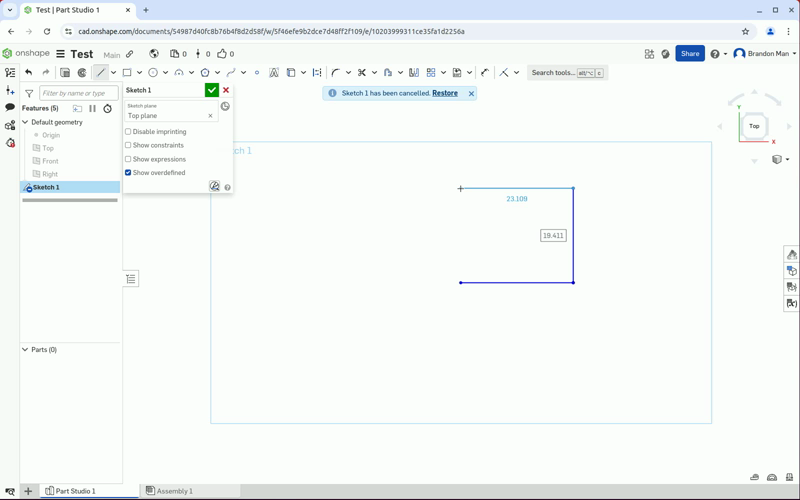
key_up(shift)
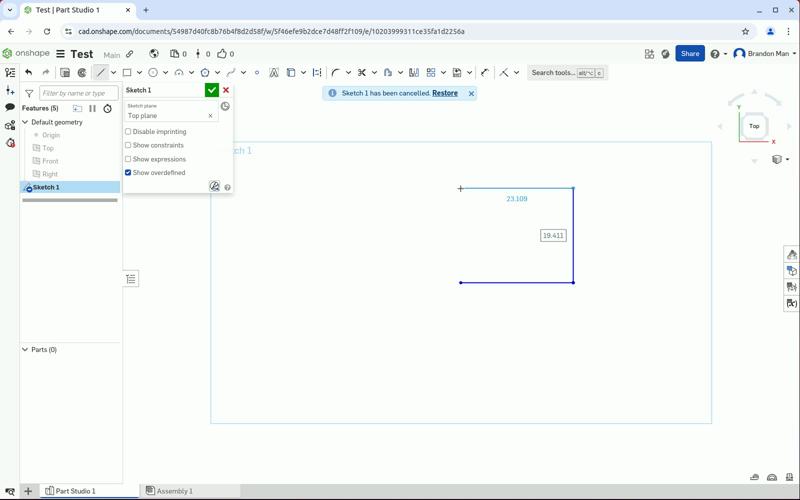
key_down(shift)
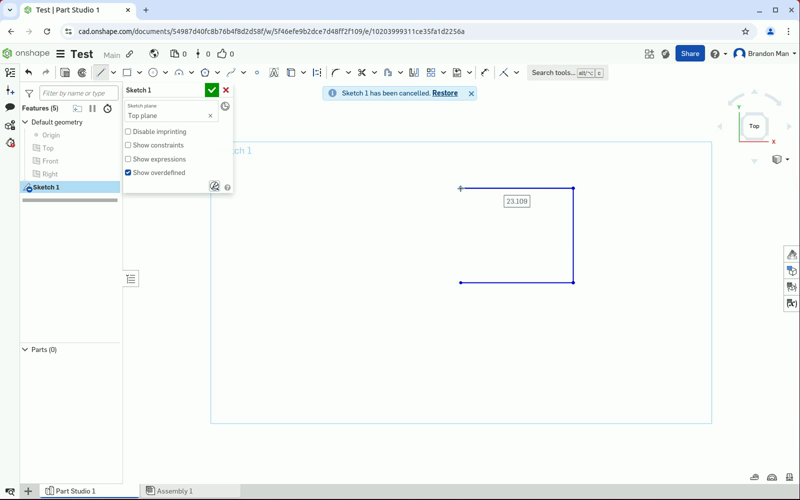
mouse_move(460, 282)
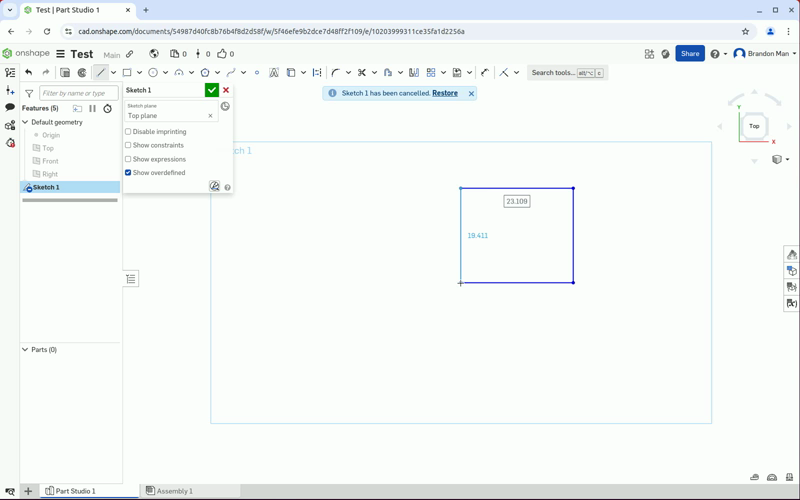
key_up(shift)
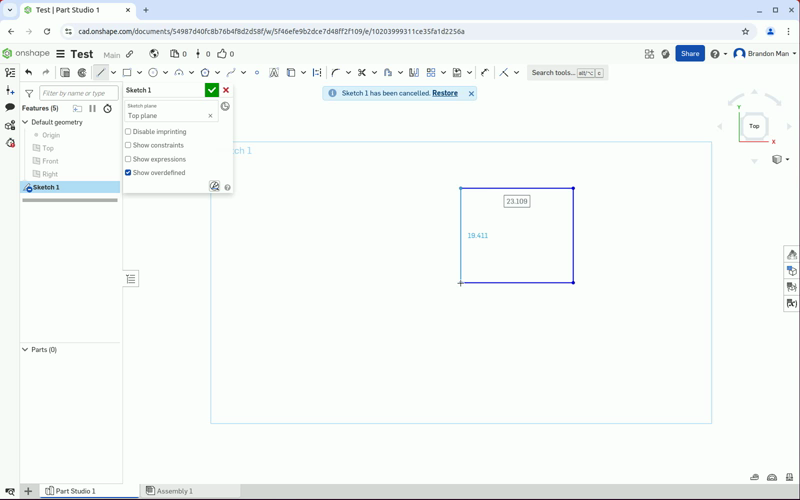
click(460, 282)
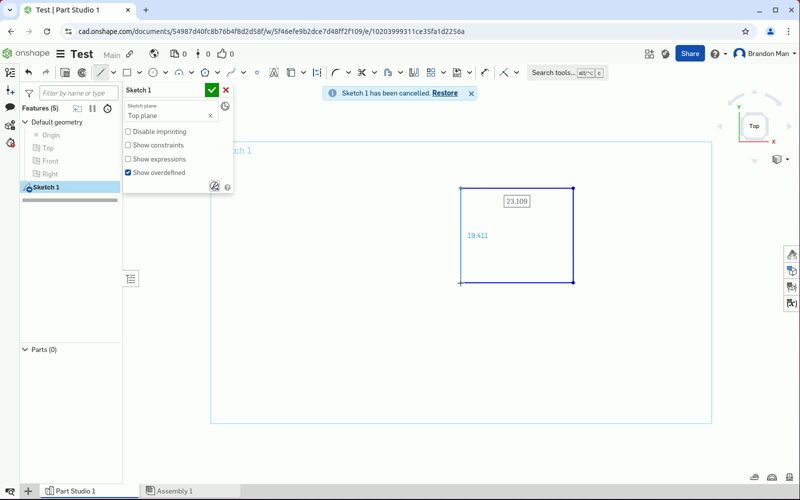
key(esc)
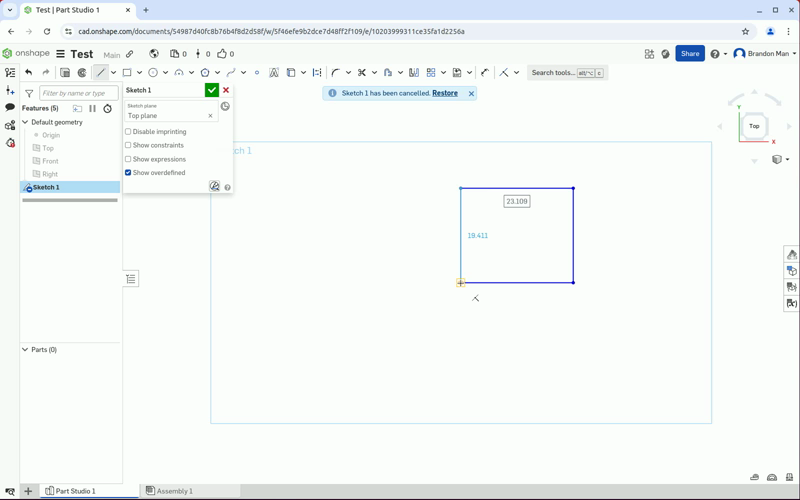
key(l)
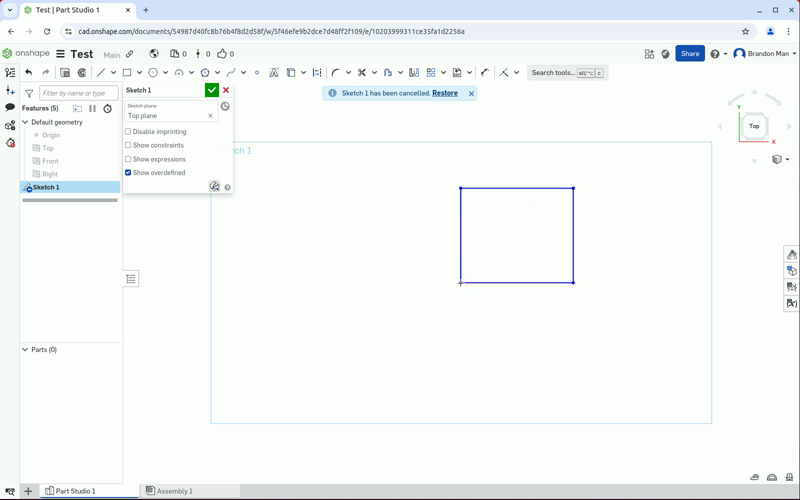
key_down(shift)
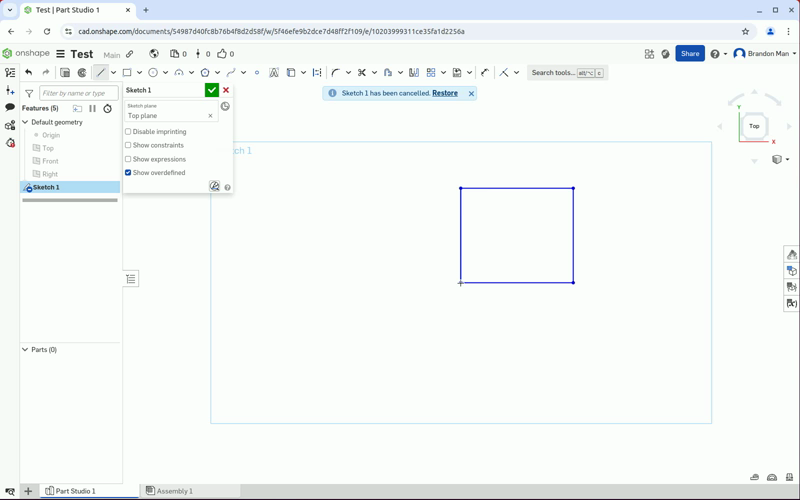
mouse_move(464, 279)
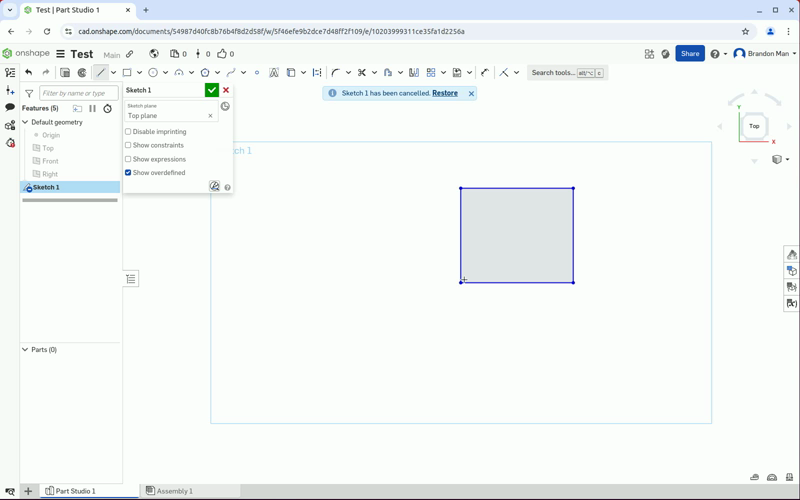
click(464, 279)
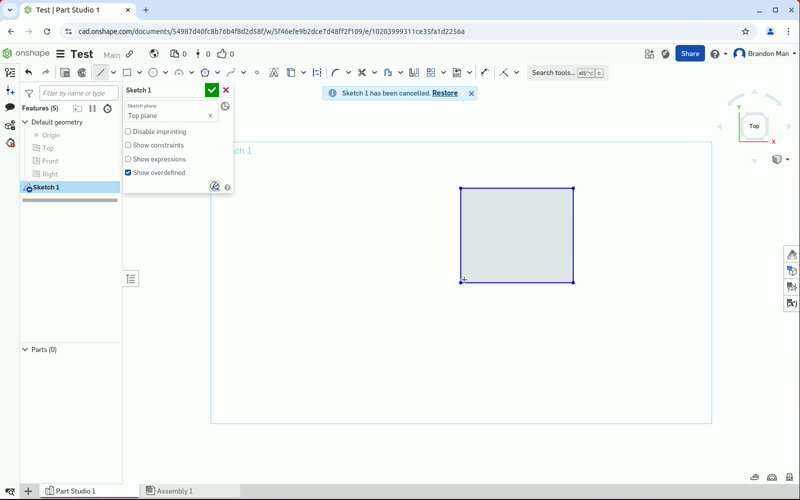
key_up(shift)
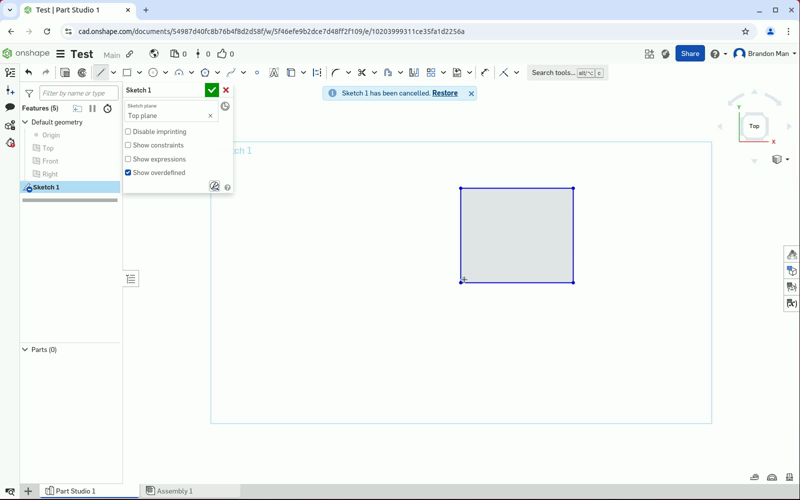
key_down(shift)
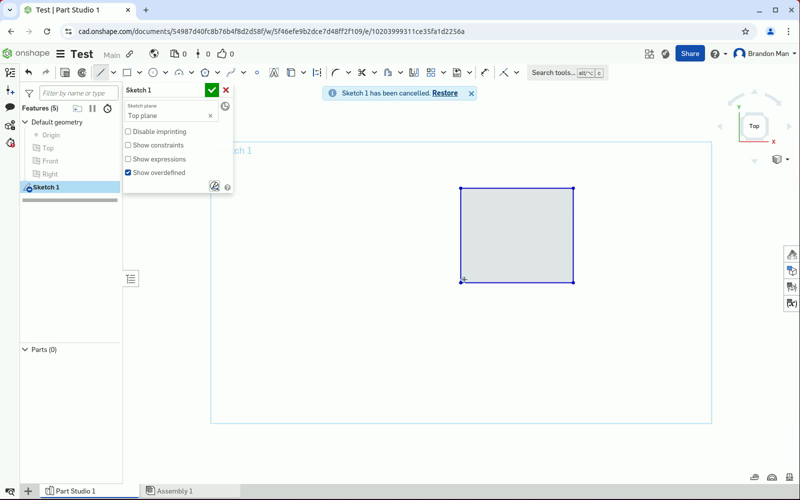
mouse_move(569, 279)
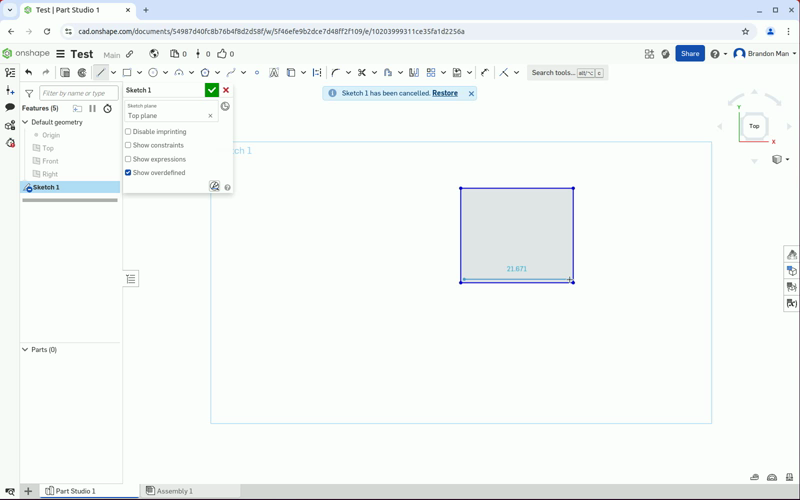
click(569, 279)
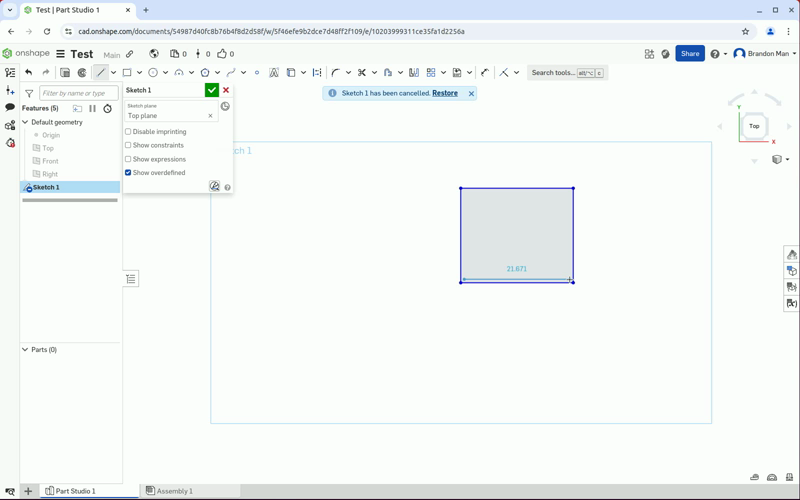
key_up(shift)
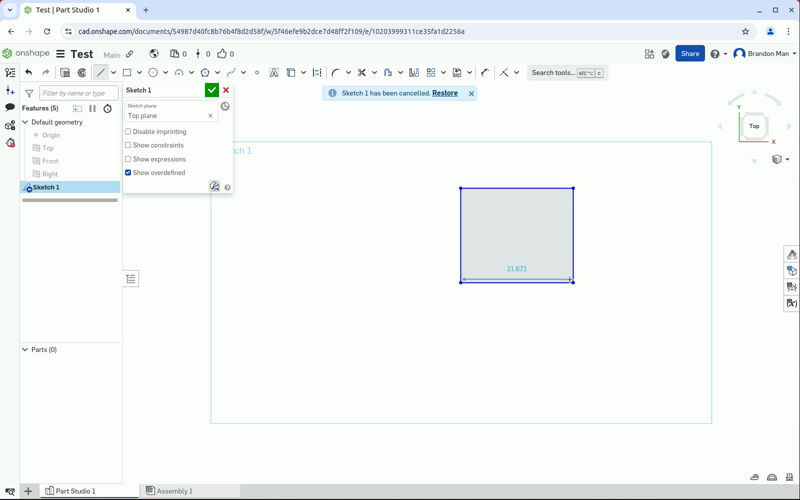
key_down(shift)
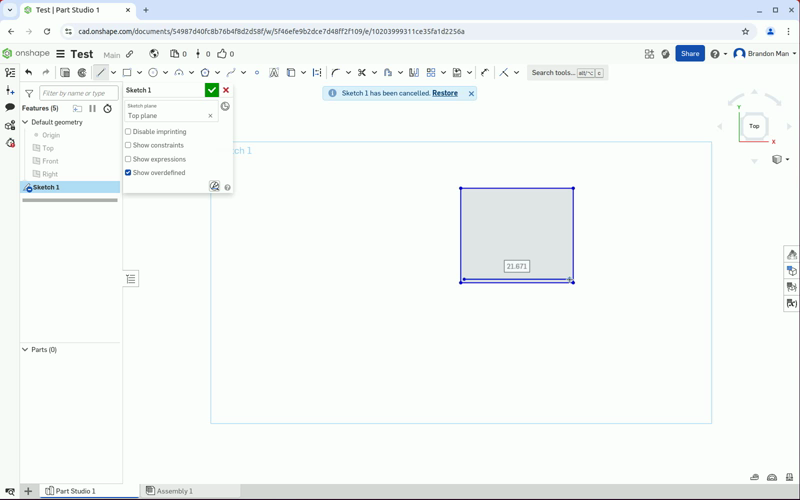
mouse_move(569, 191)
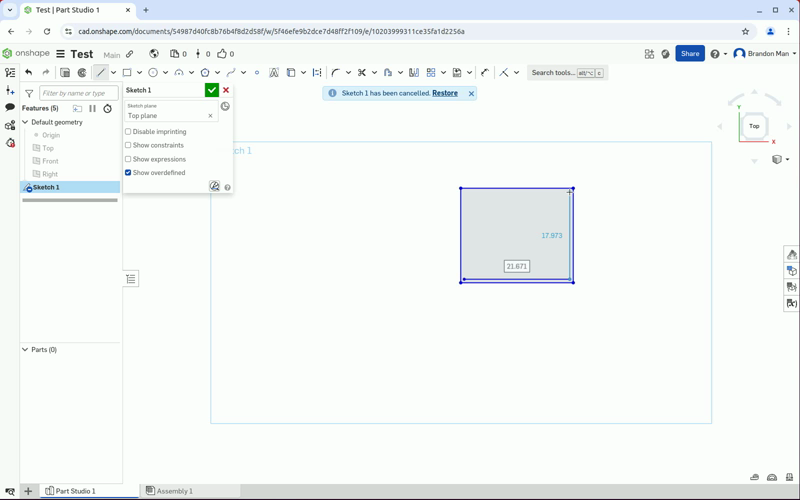
click(569, 191)
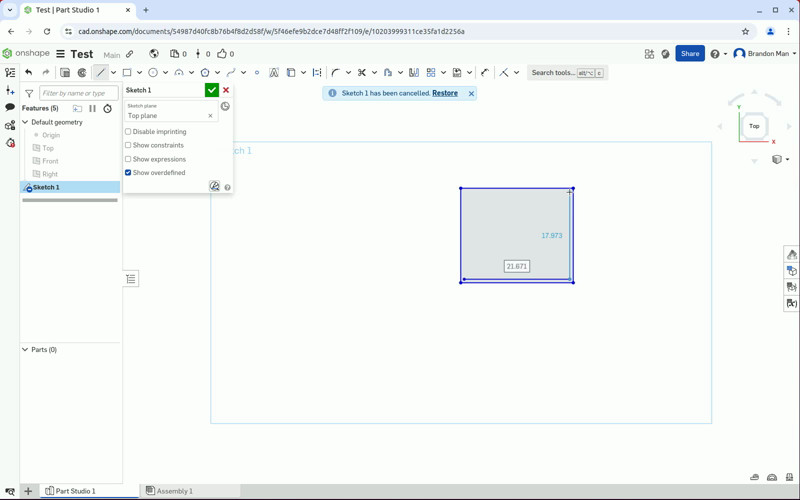
key_up(shift)
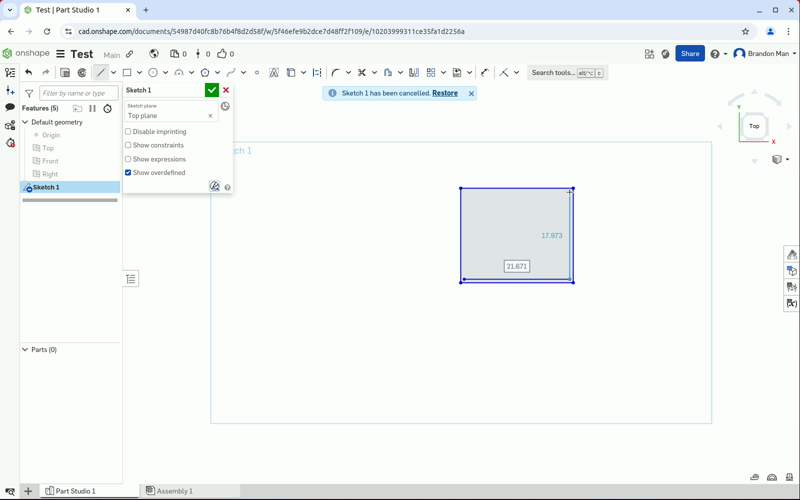
key_down(shift)
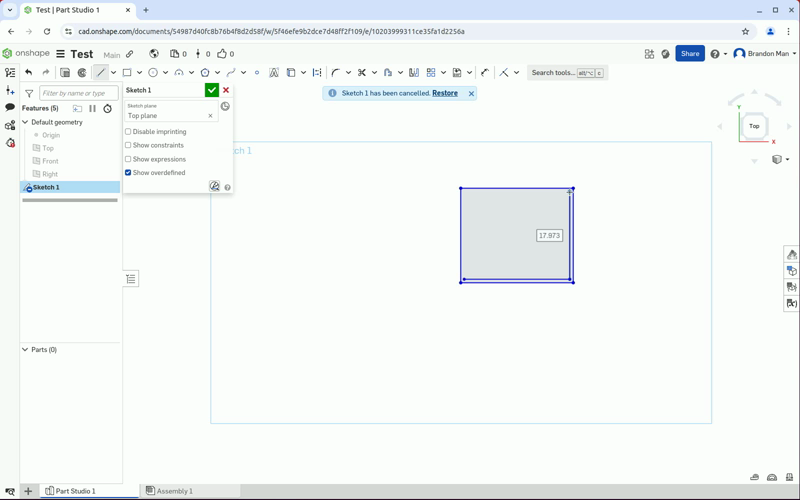
mouse_move(464, 191)
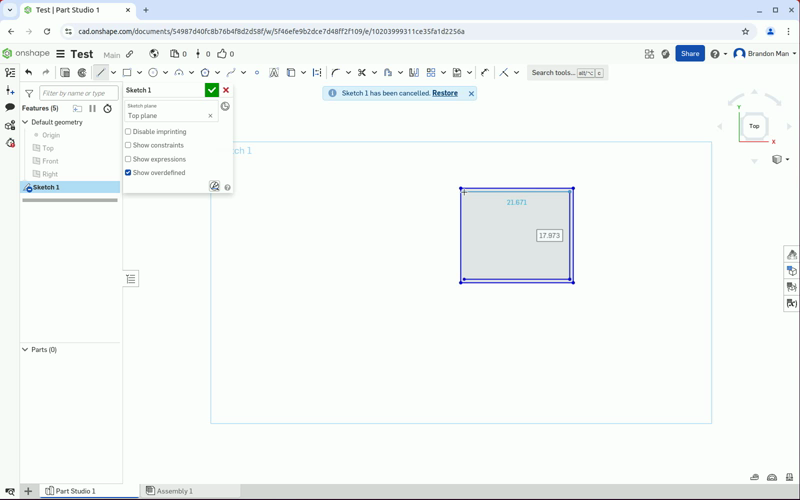
click(464, 191)
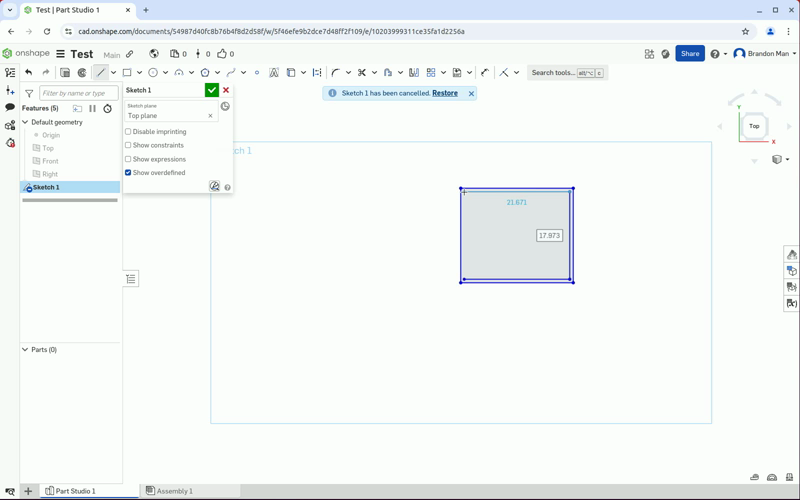
key_up(shift)
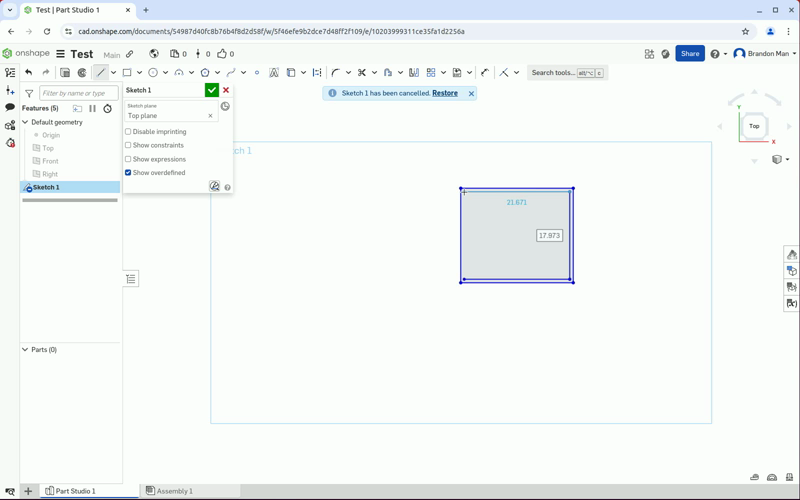
key_down(shift)
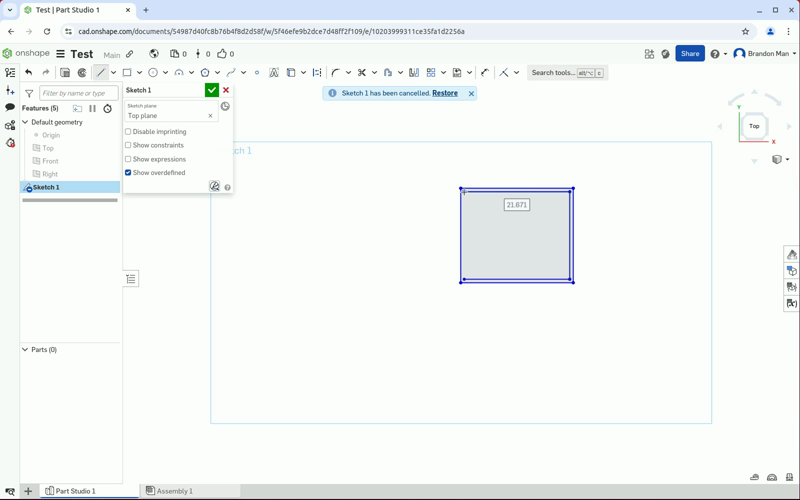
mouse_move(464, 279)
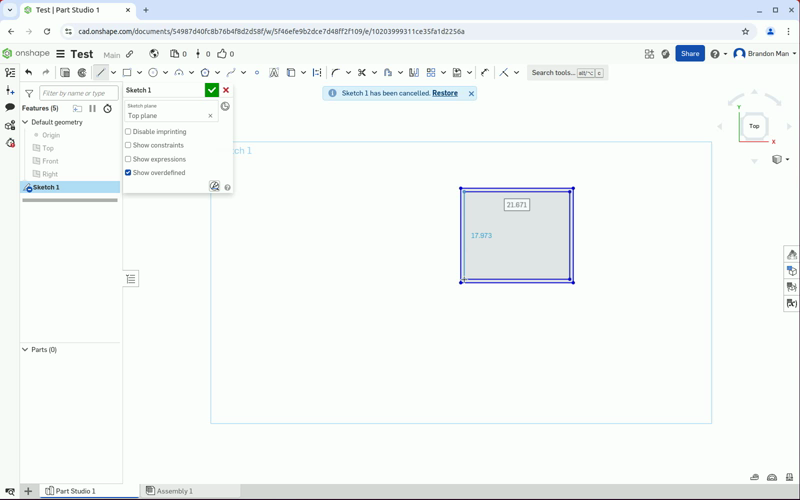
key_up(shift)
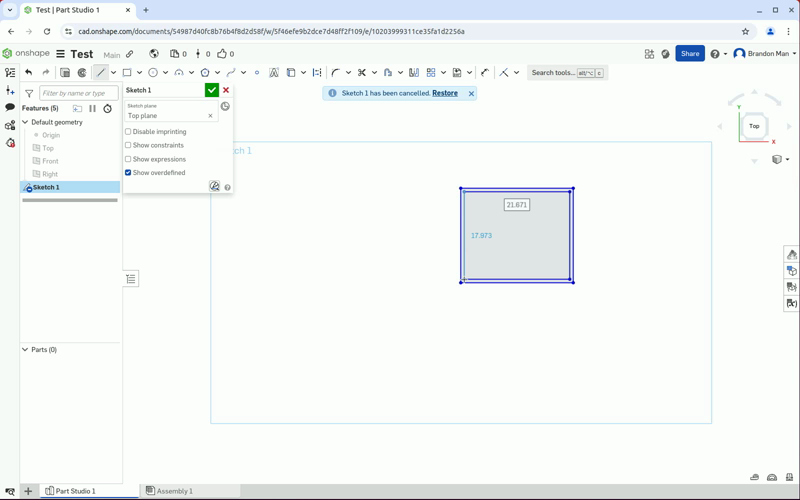
click(464, 279)
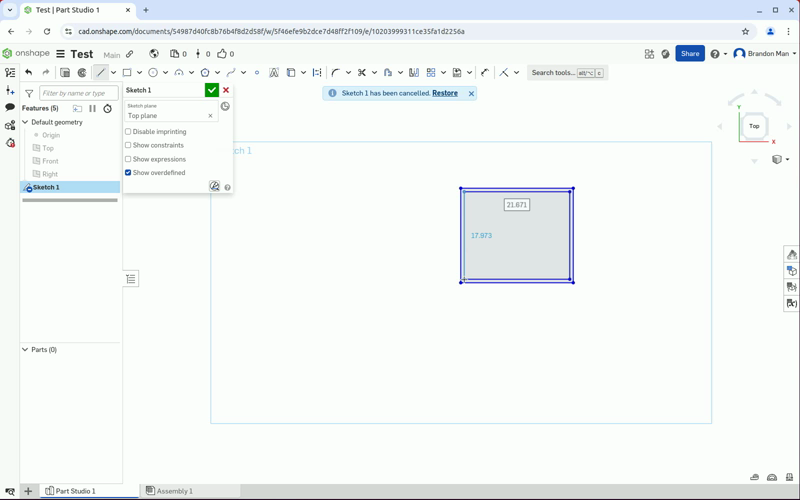
key(esc)
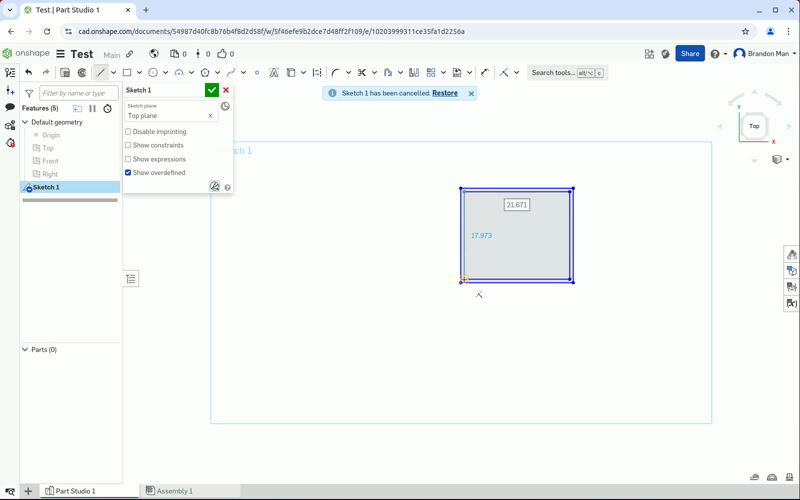
mouse_move(571, 193)
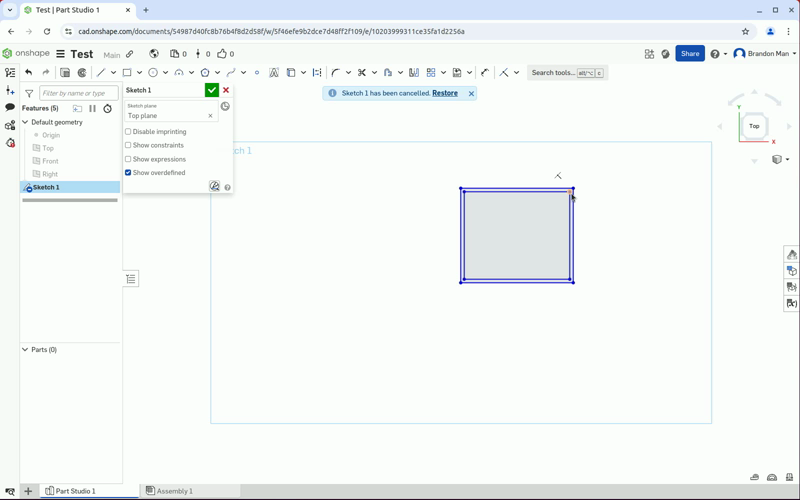
scroll(6)
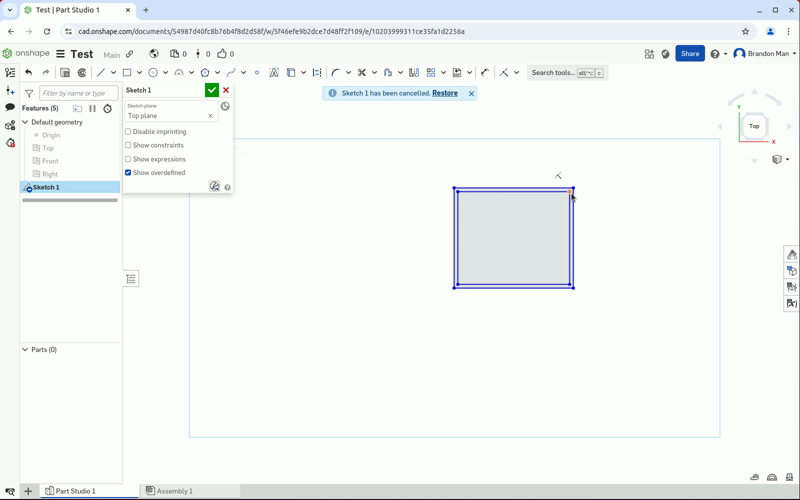
scroll(6)
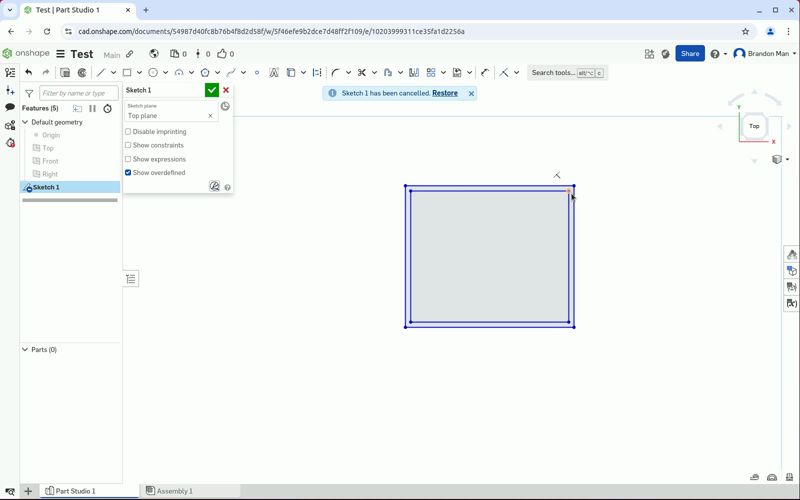
scroll(6)
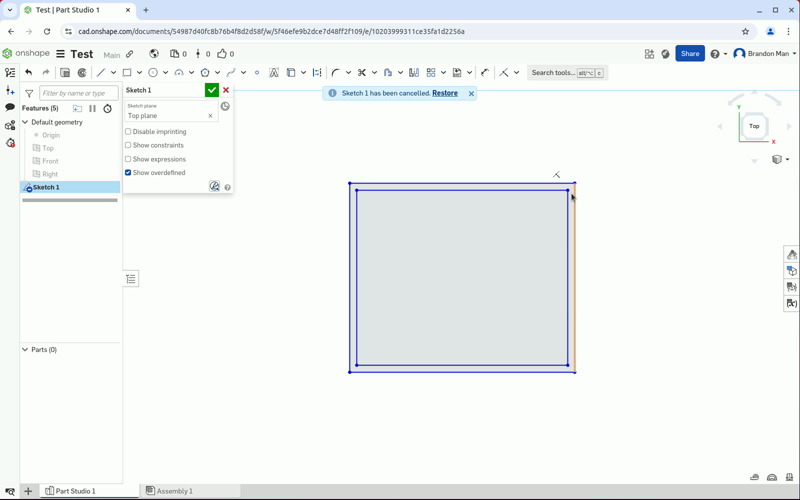
scroll(6)
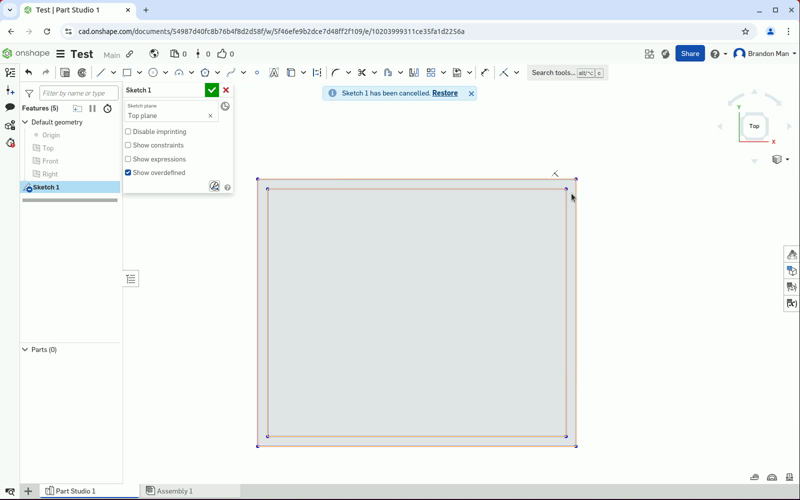
scroll(6)
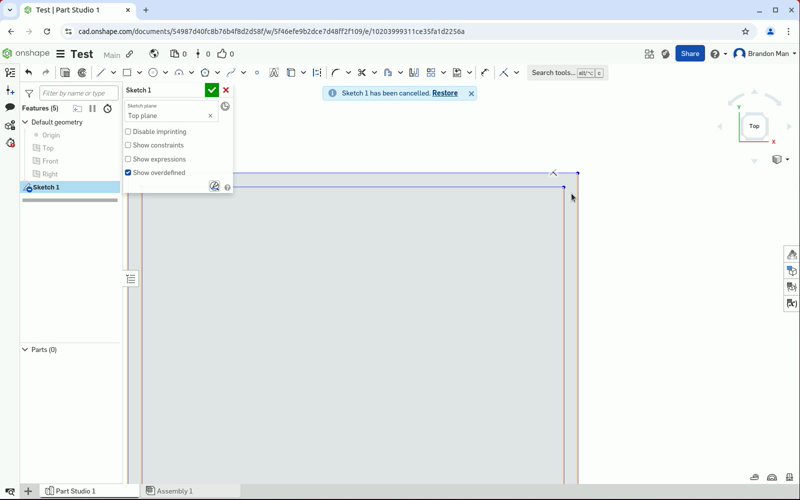
scroll(6)
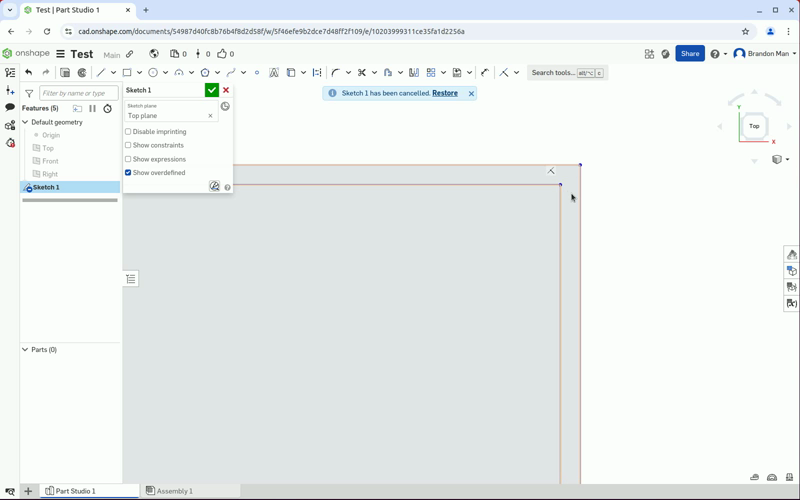
scroll(6)
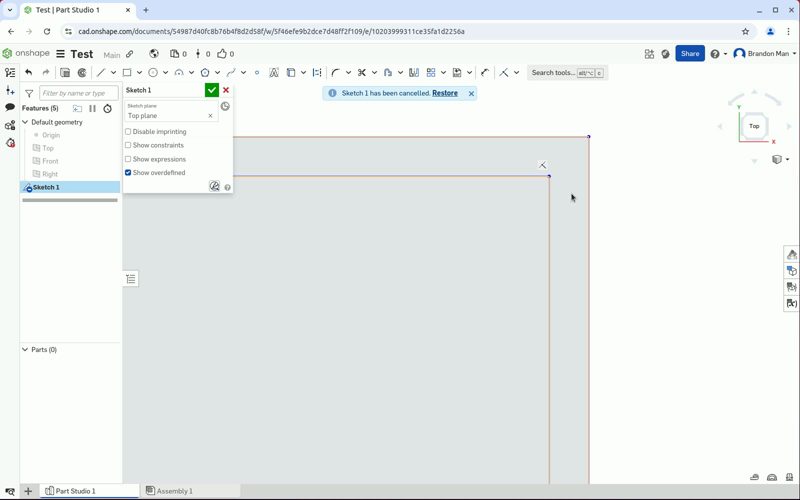
click(571, 193)
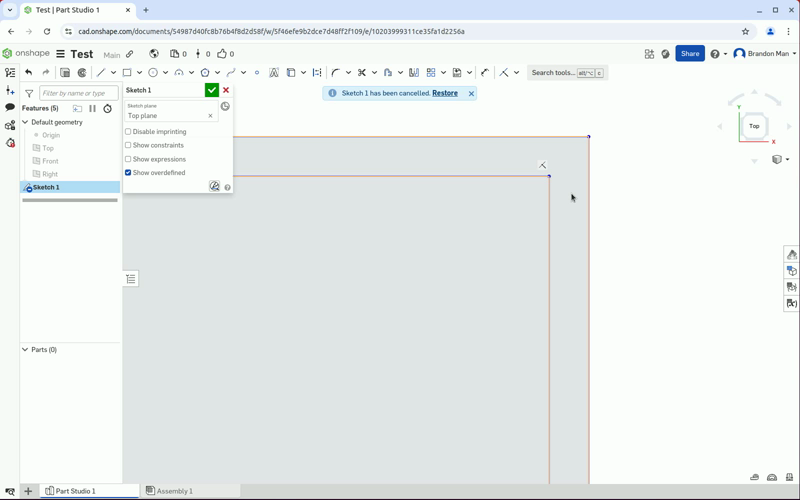
scroll(-6)
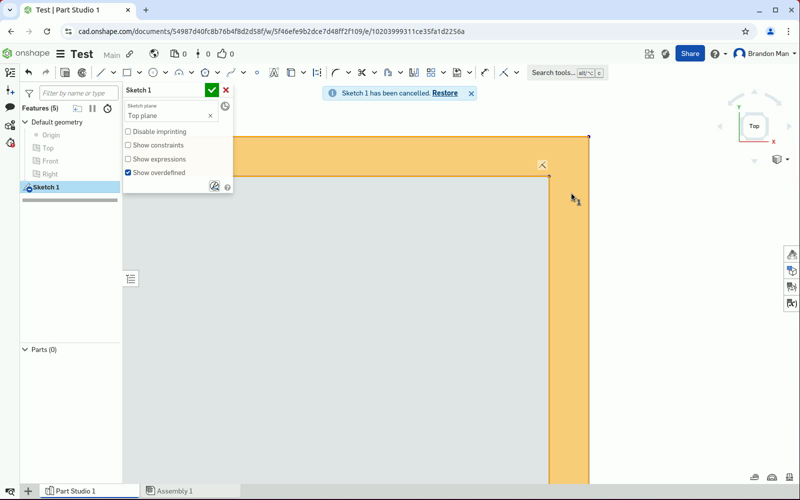
scroll(-6)
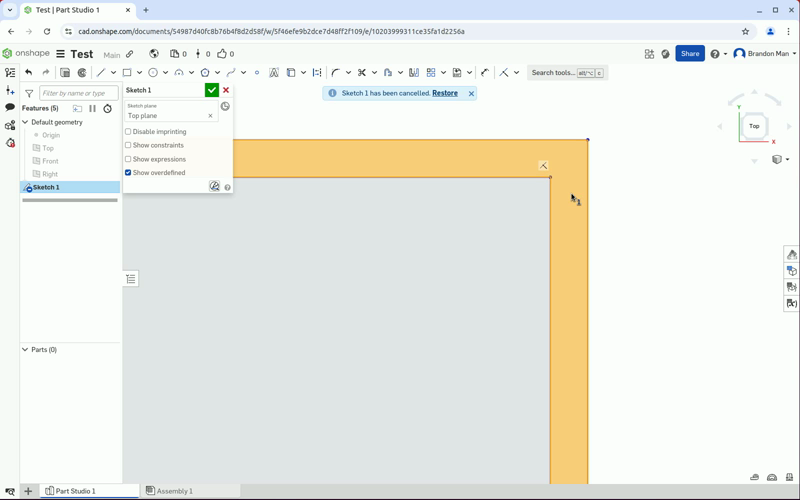
scroll(-6)
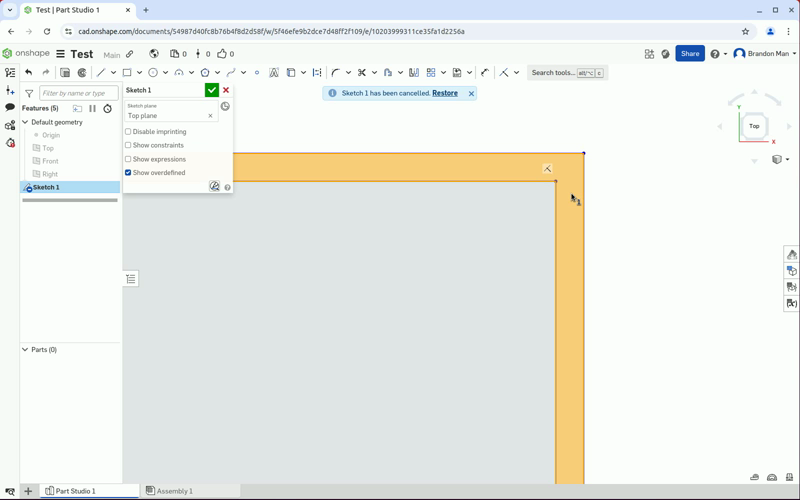
scroll(-6)
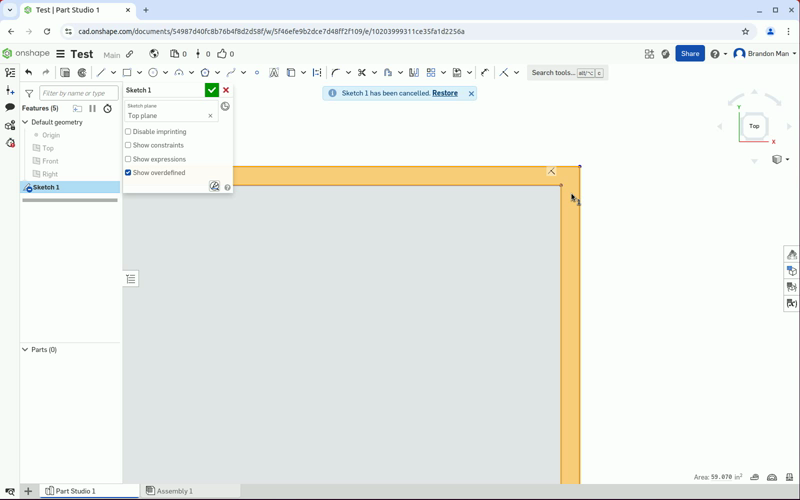
scroll(-6)
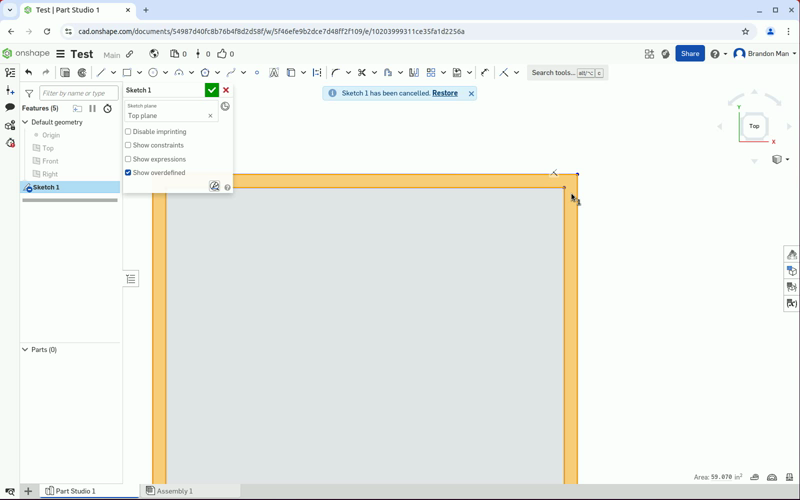
scroll(-6)
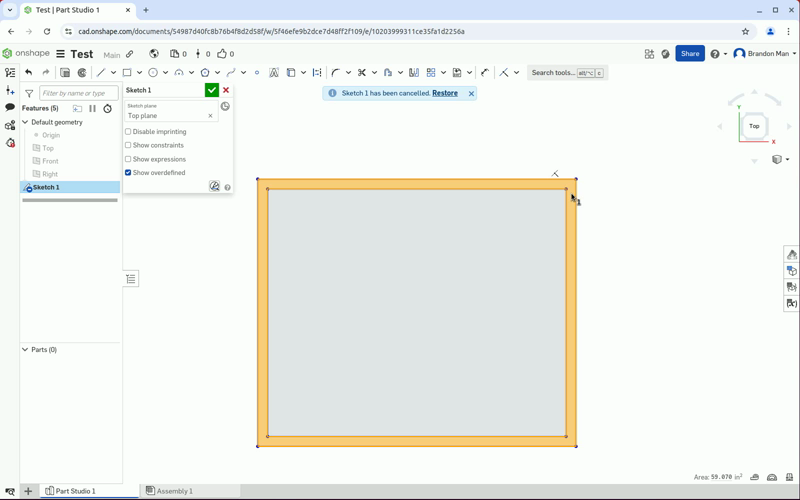
scroll(-6)
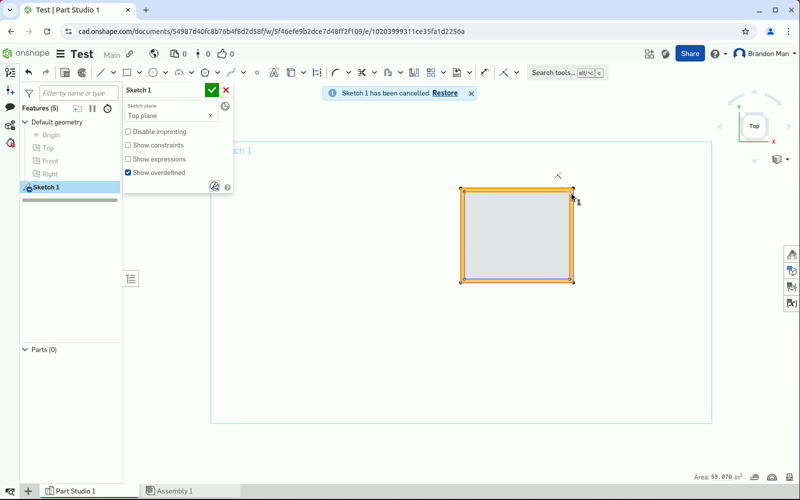
mouse_move(73, 352)
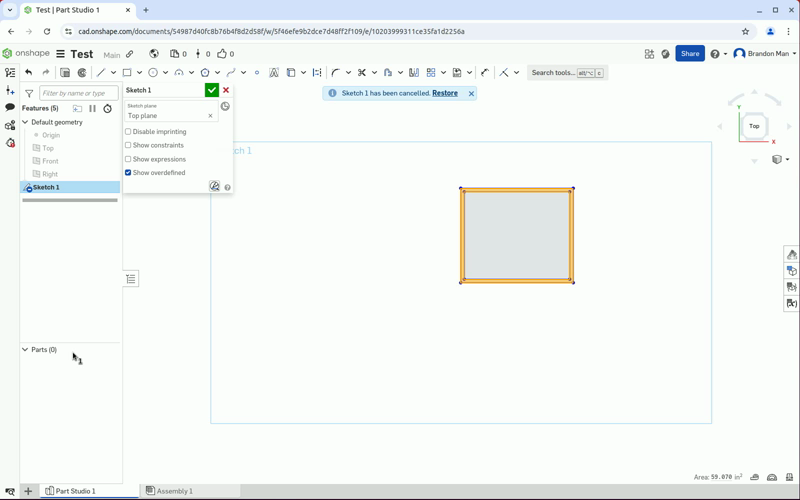
key(shift+y)
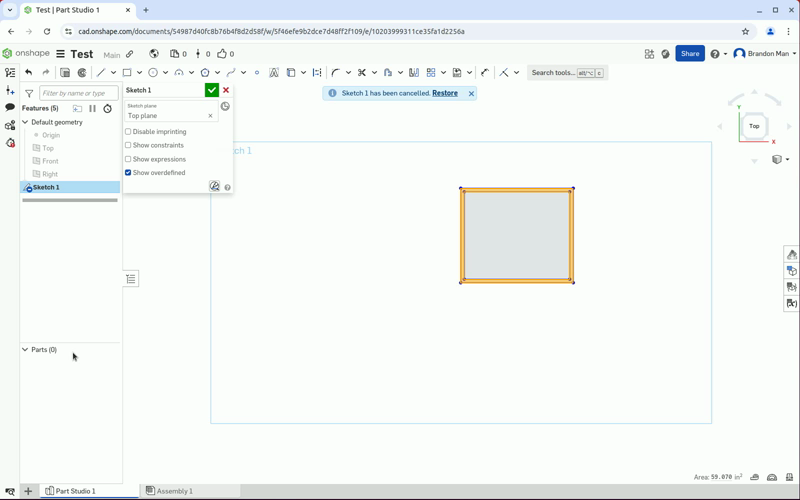
key(shift+e)
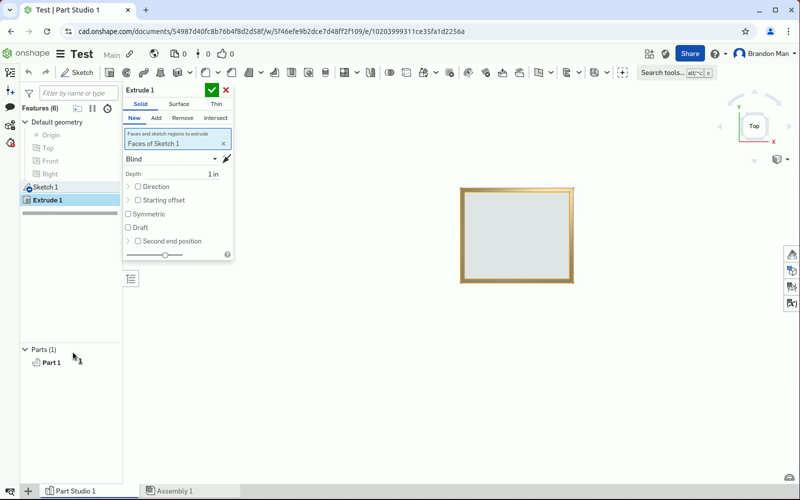
mouse_move(143, 106)
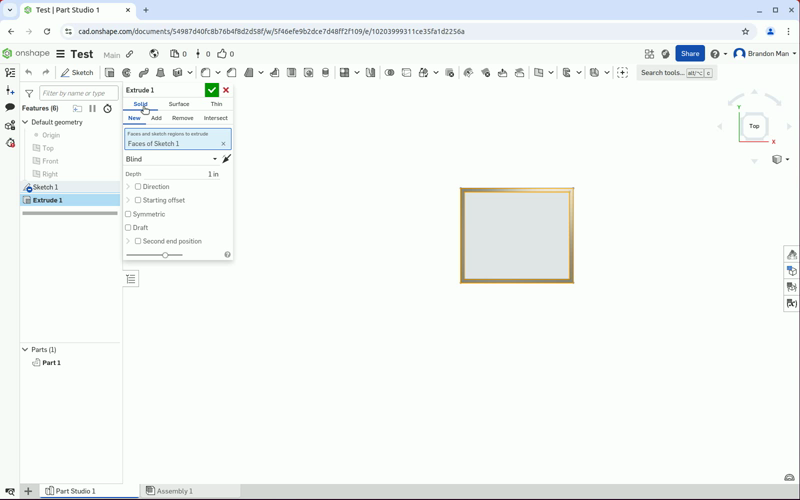
click(143, 106)
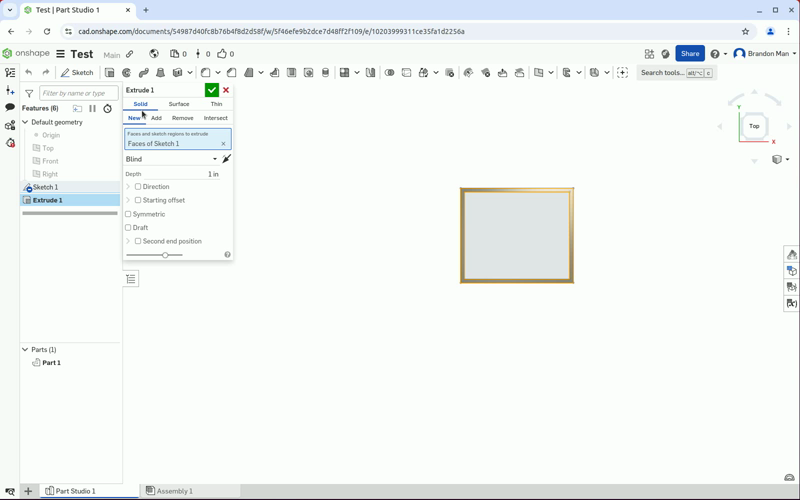
mouse_move(137, 120)
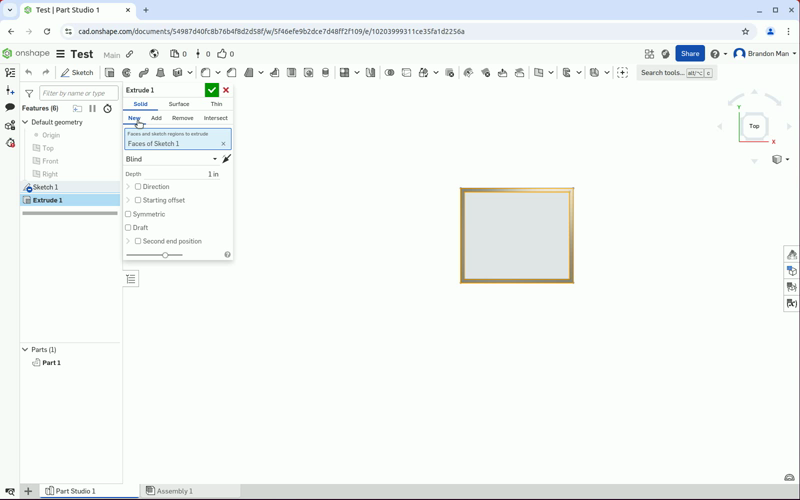
click(137, 120)
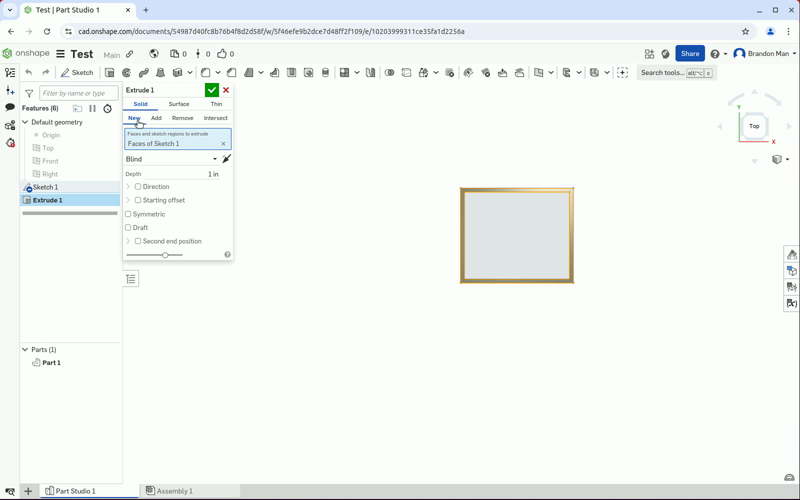
key(tab, 4)
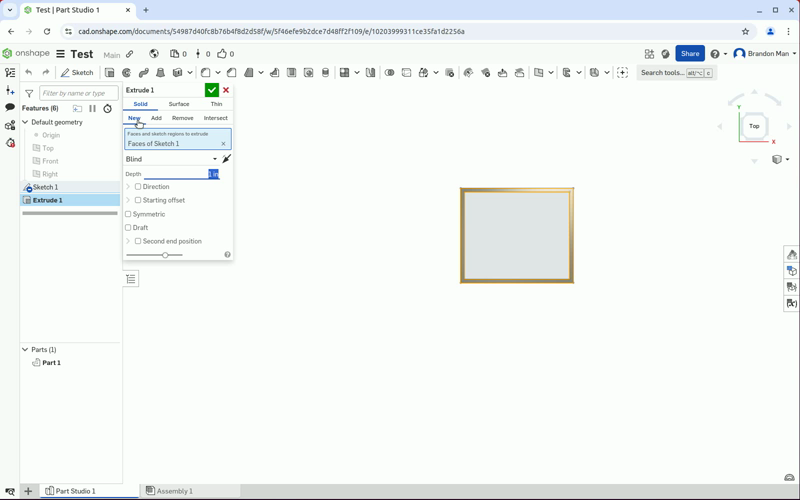
text(5.536)
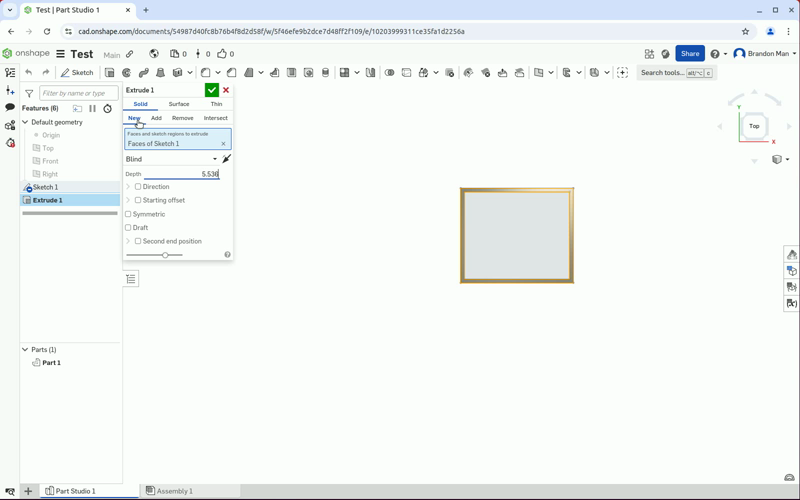
key(enter)
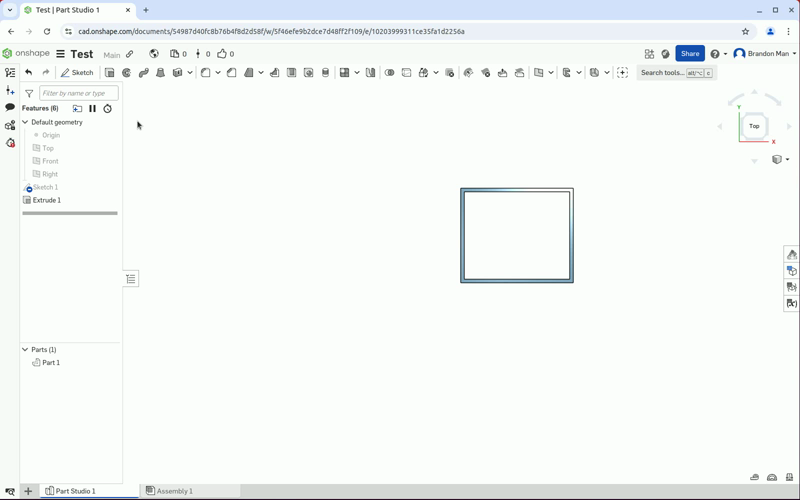
key(shift+h)
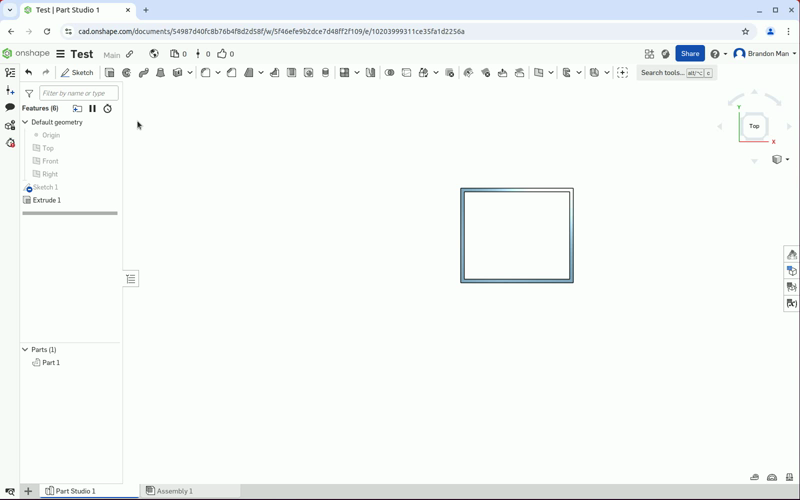
key(shift+h)
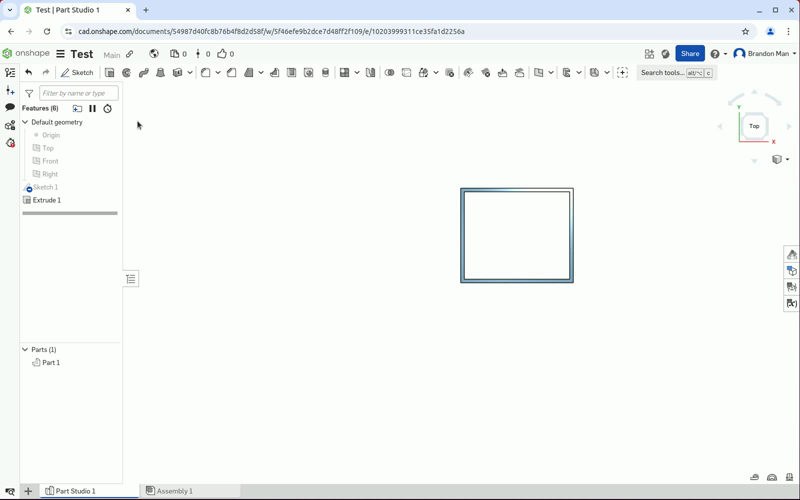
mouse_move(73, 189)
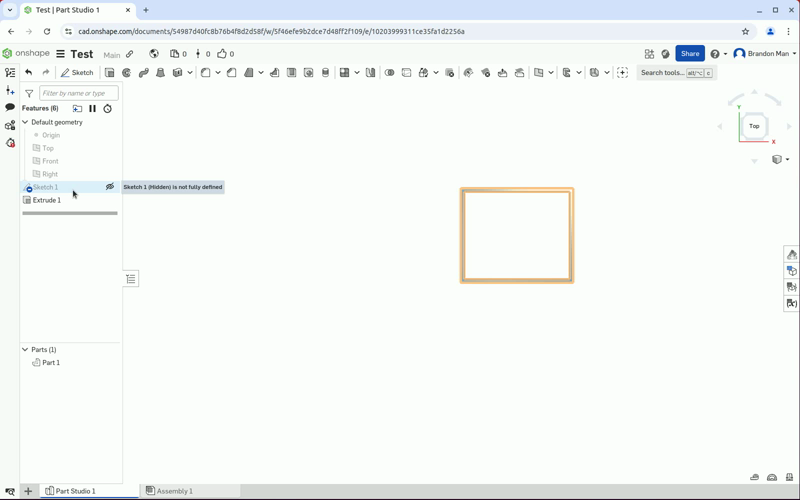
click(73, 189)
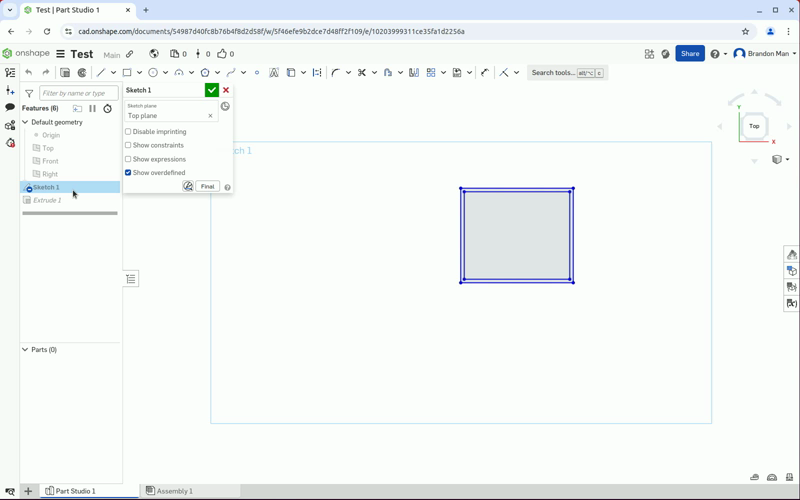
mouse_move(229, 92)
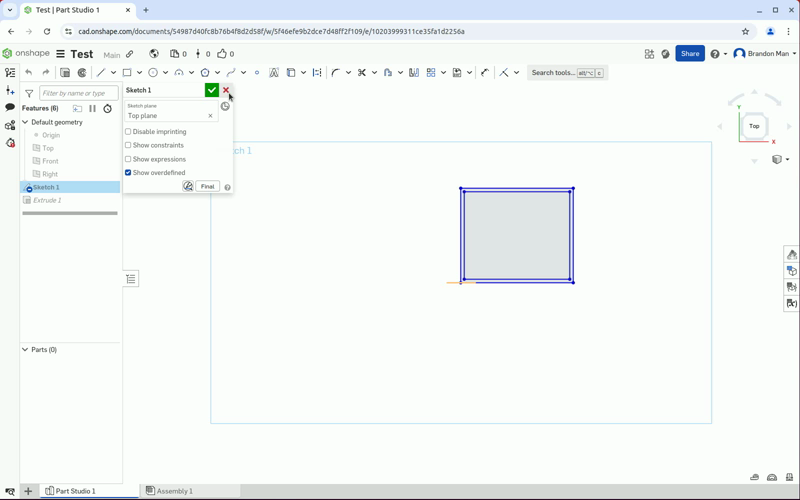
click(229, 92)
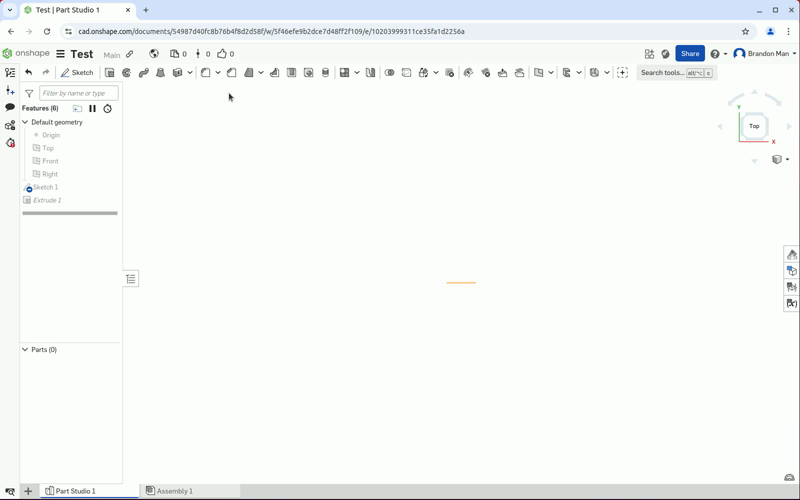
mouse_move(73, 352)
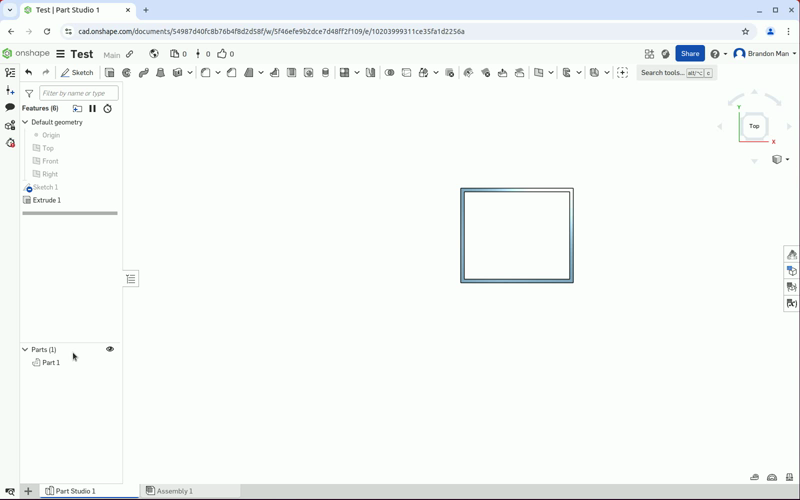
key(y)
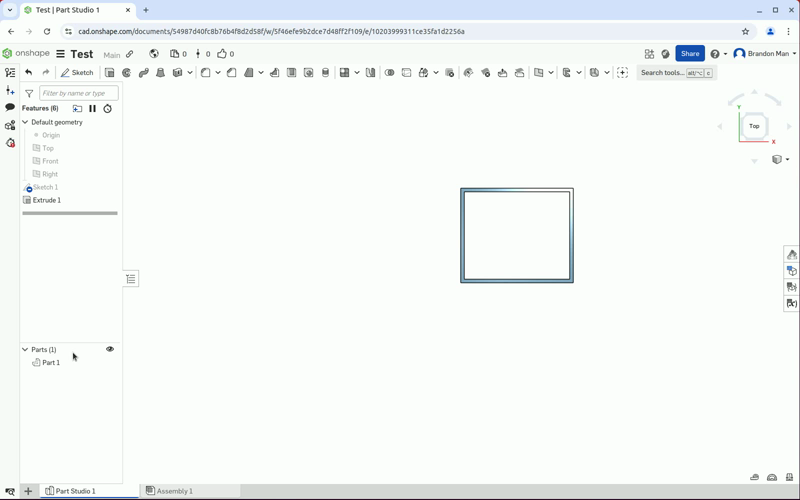
key(shift+p)
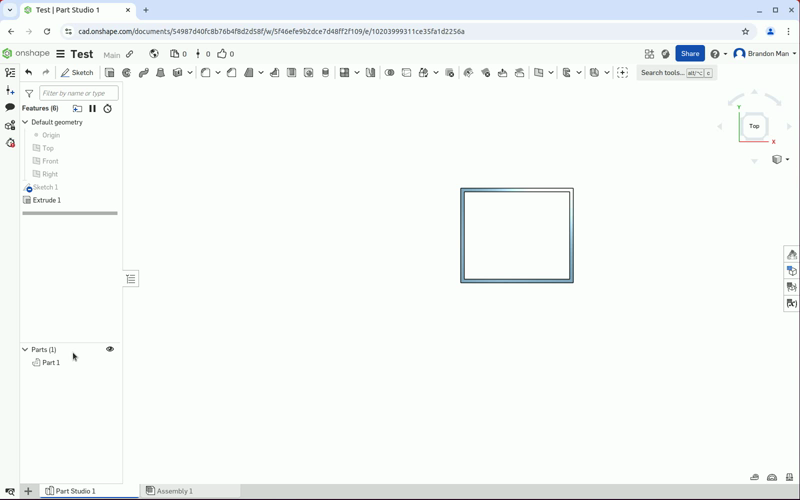
key(space)
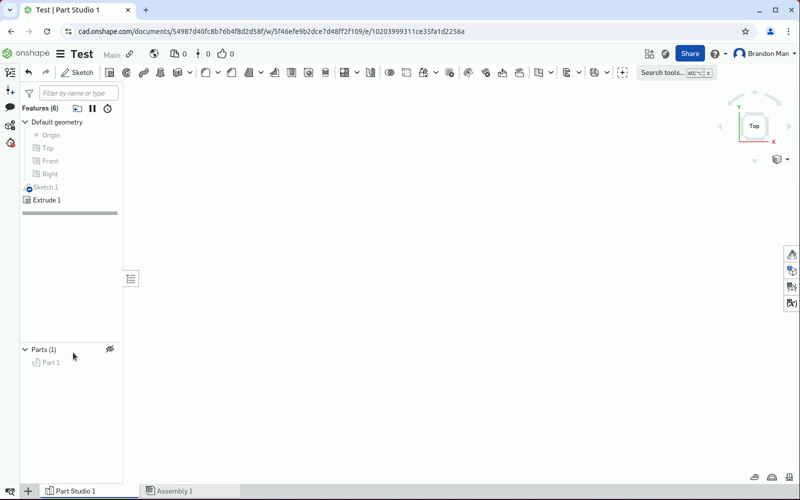
key_down(shift)
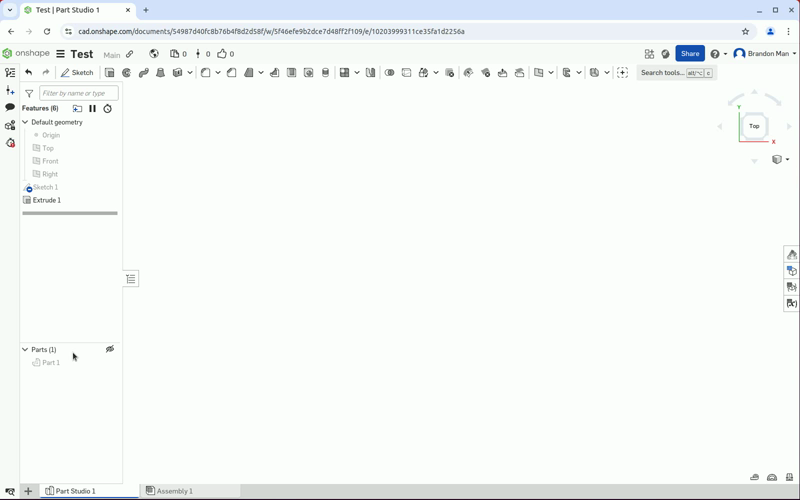
key(up)
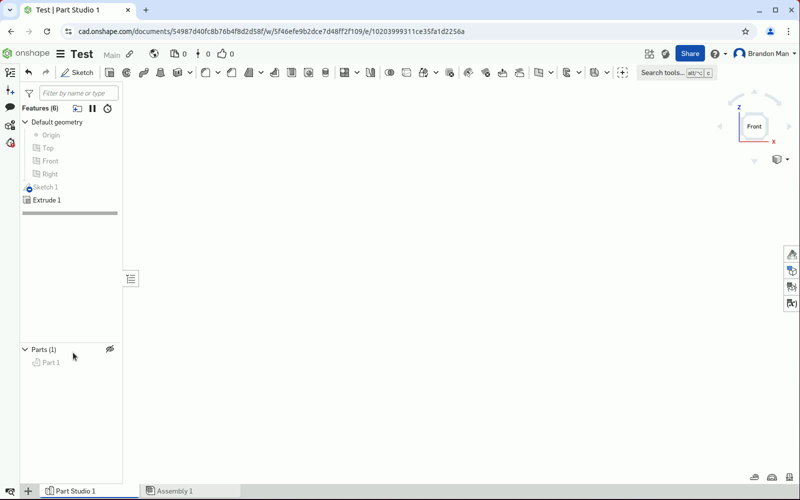
key_up(shift)
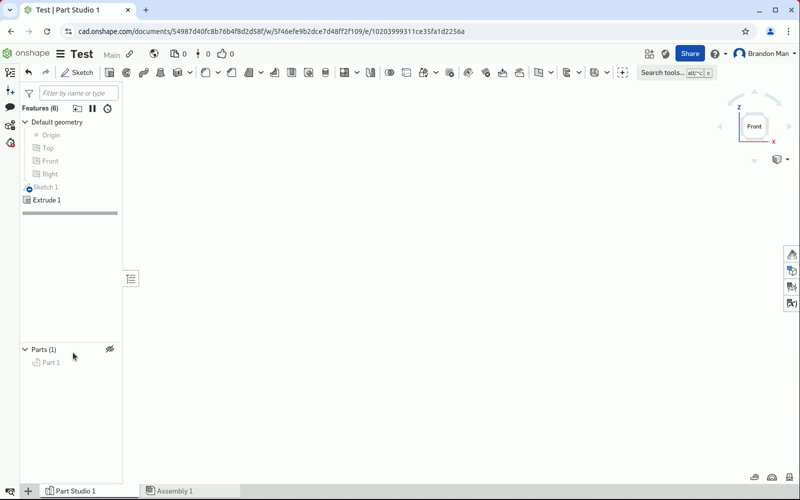
mouse_move(73, 352)
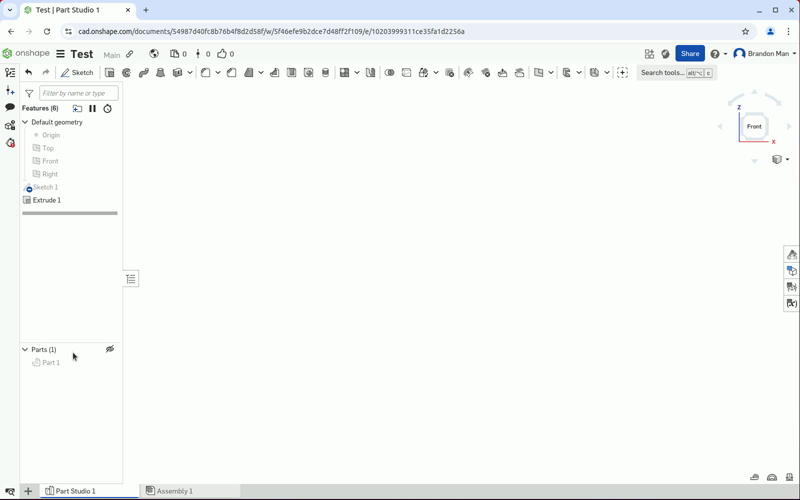
key(shift+y)
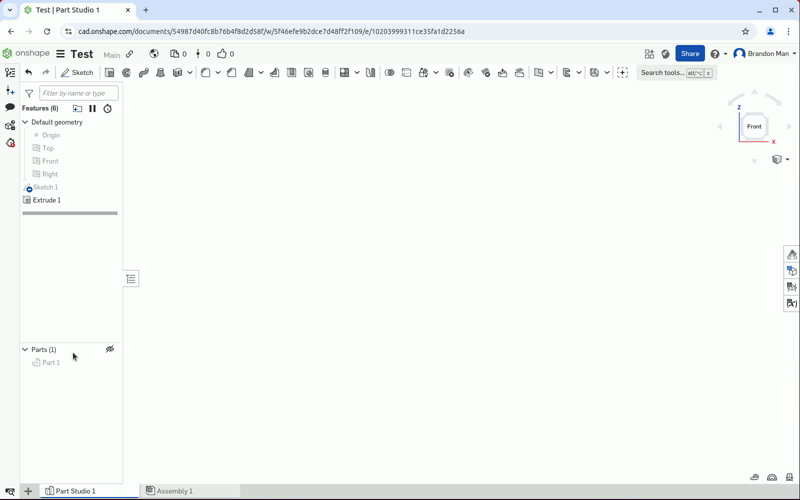
key(shift+s)
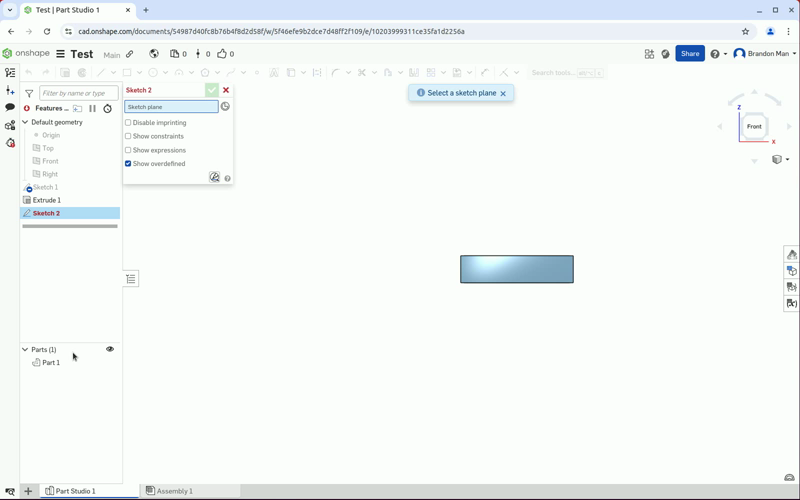
mouse_move(73, 163)
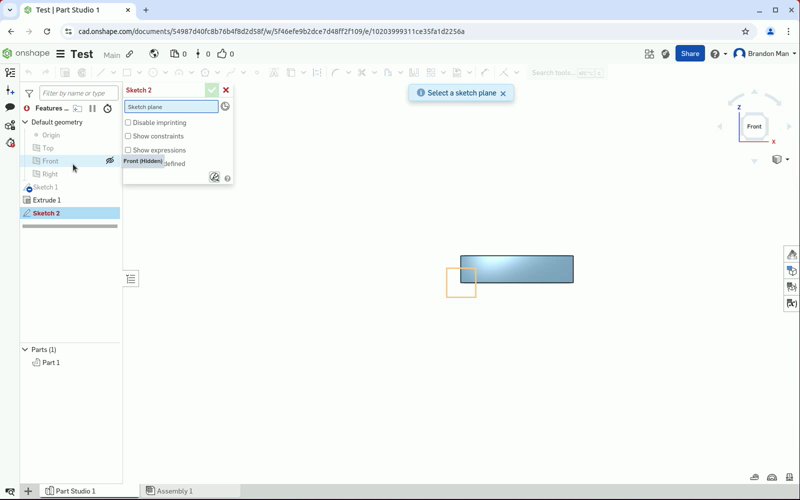
click(73, 163)
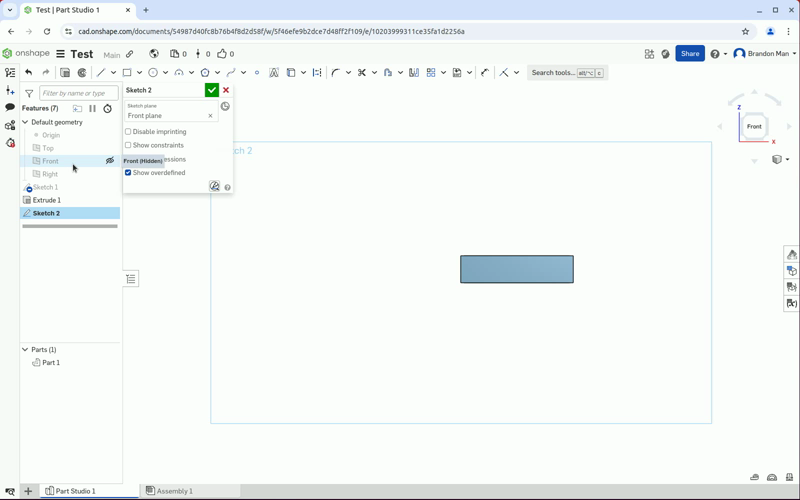
mouse_move(73, 352)
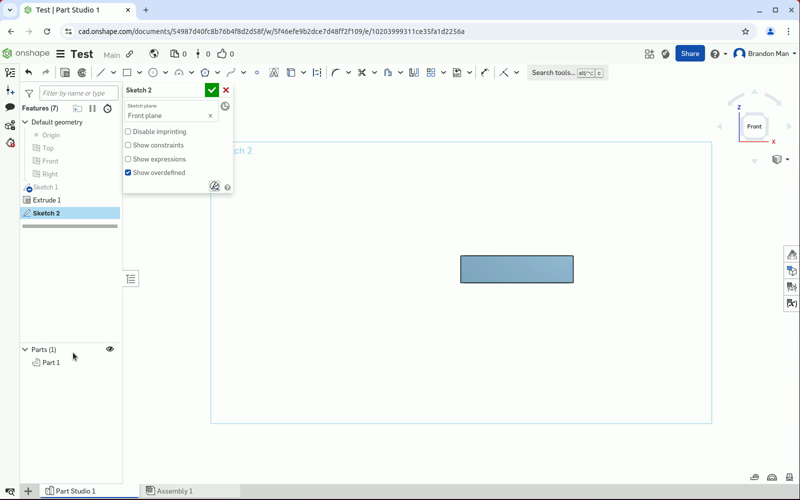
key(y)
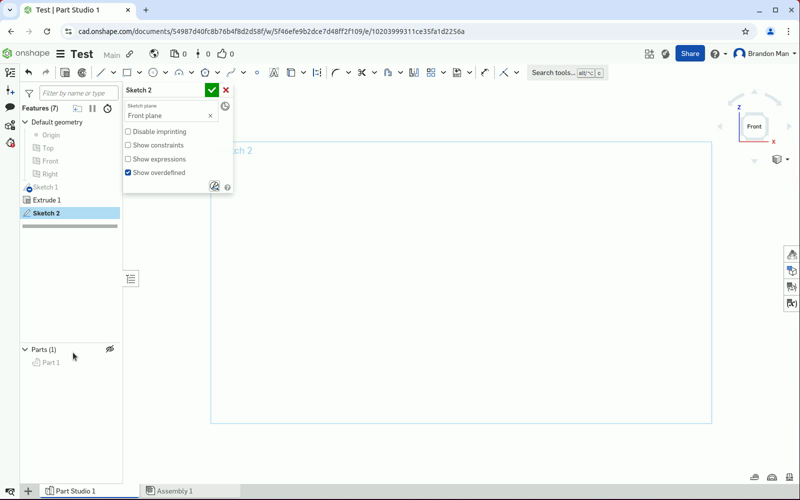
key(l)
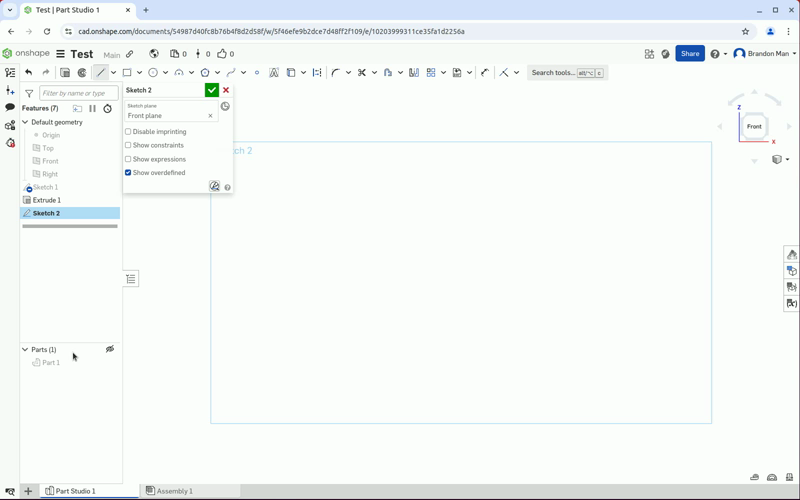
key_down(shift)
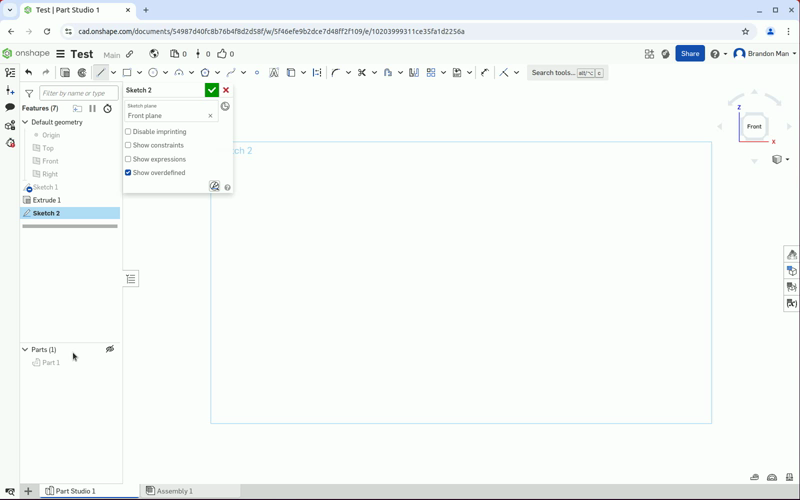
mouse_move(464, 268)
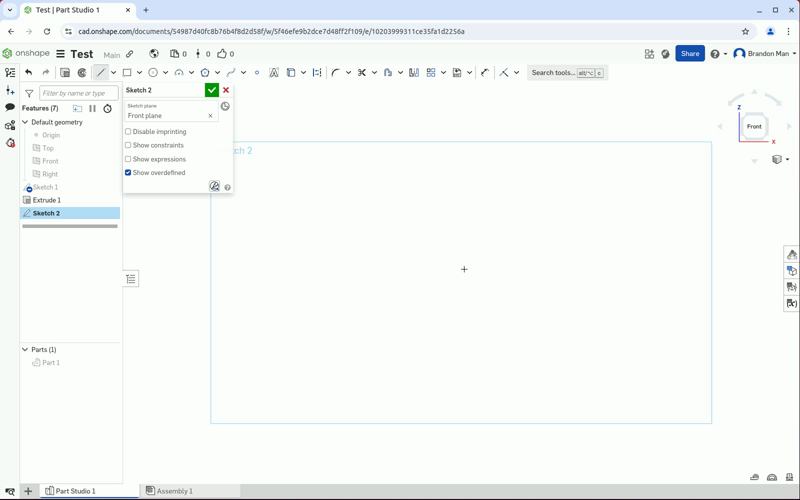
click(464, 268)
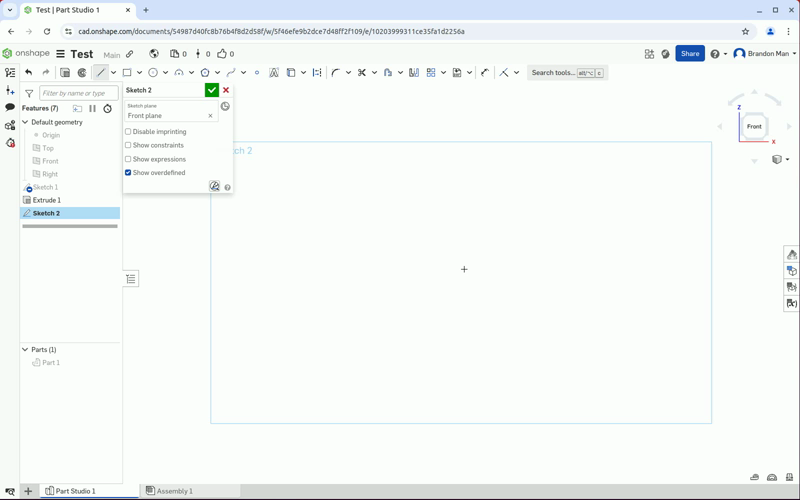
key_up(shift)
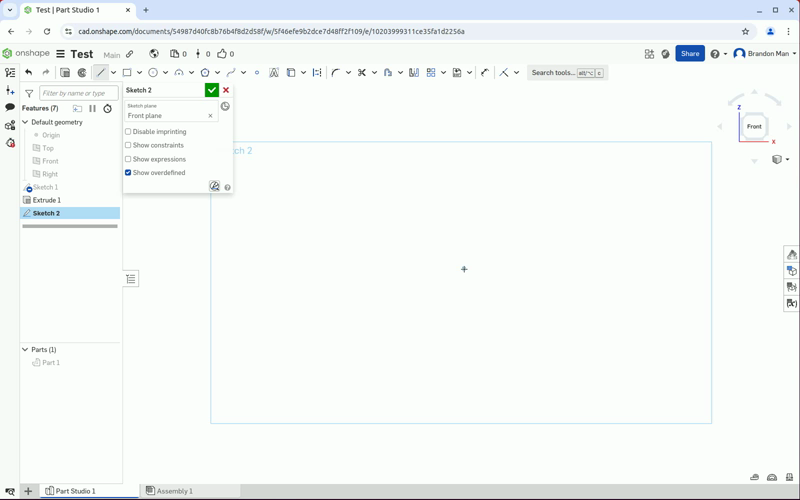
key_down(shift)
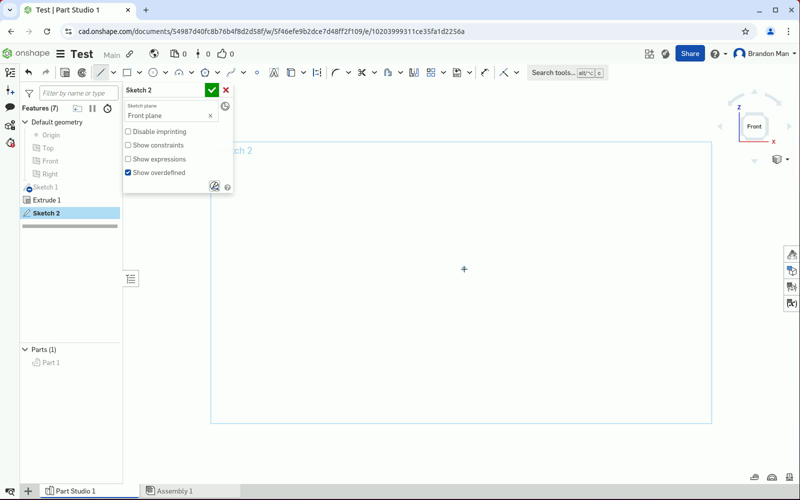
mouse_move(570, 268)
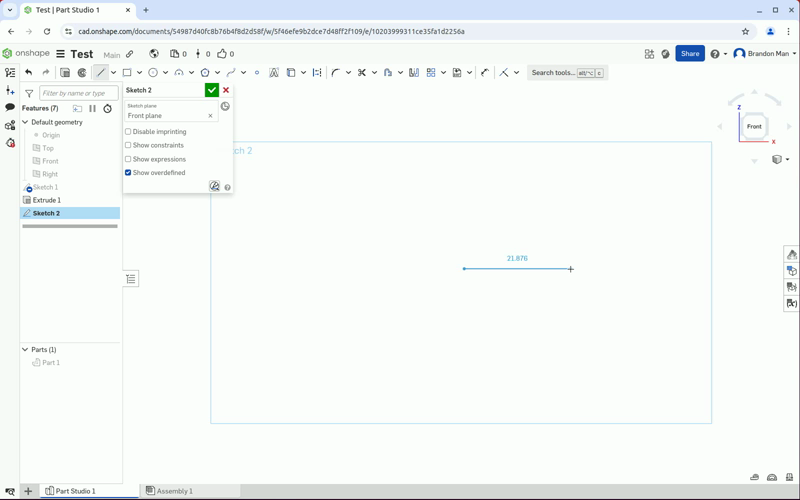
click(570, 268)
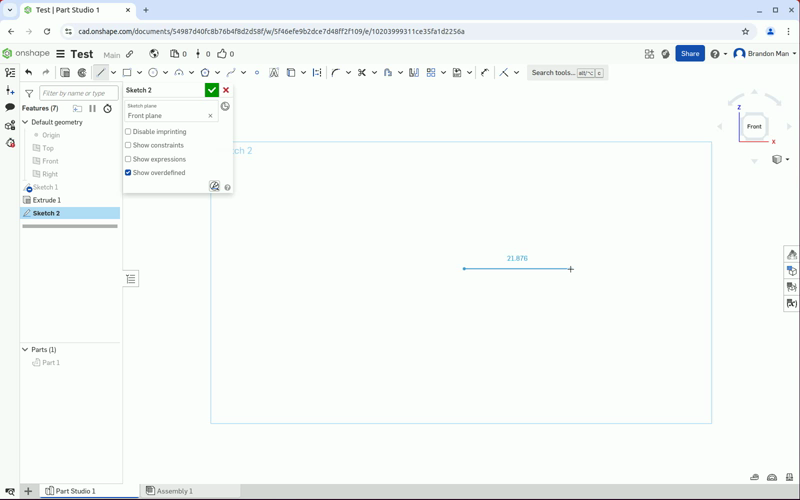
key_up(shift)
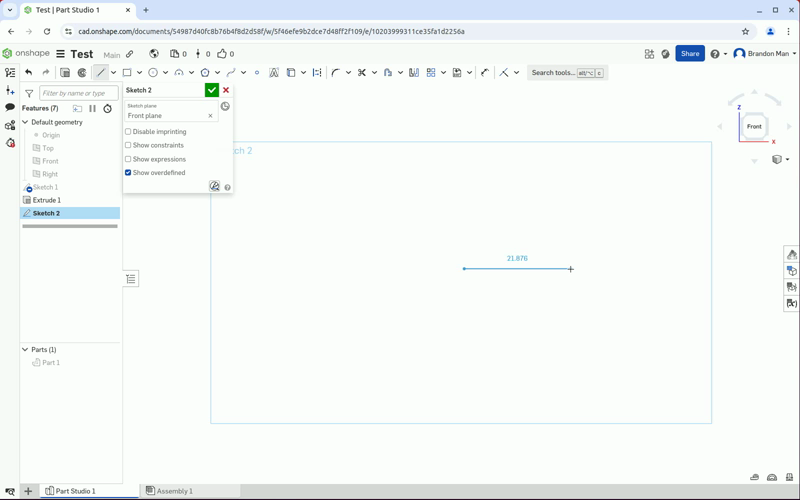
key_down(shift)
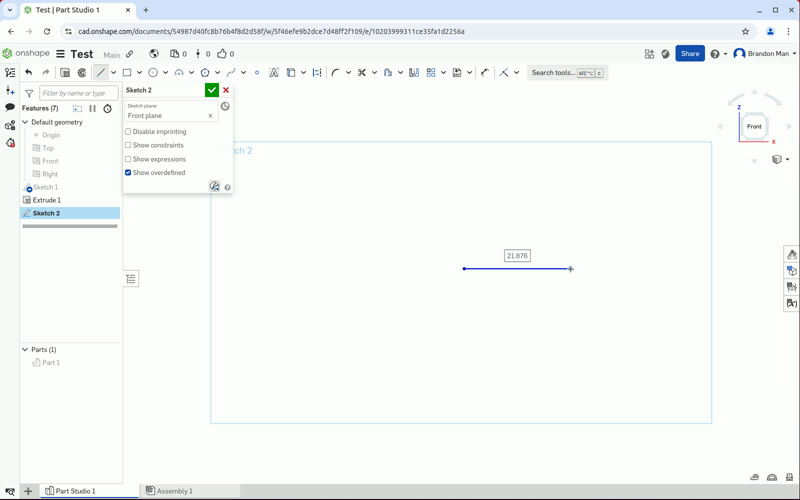
mouse_move(589, 268)
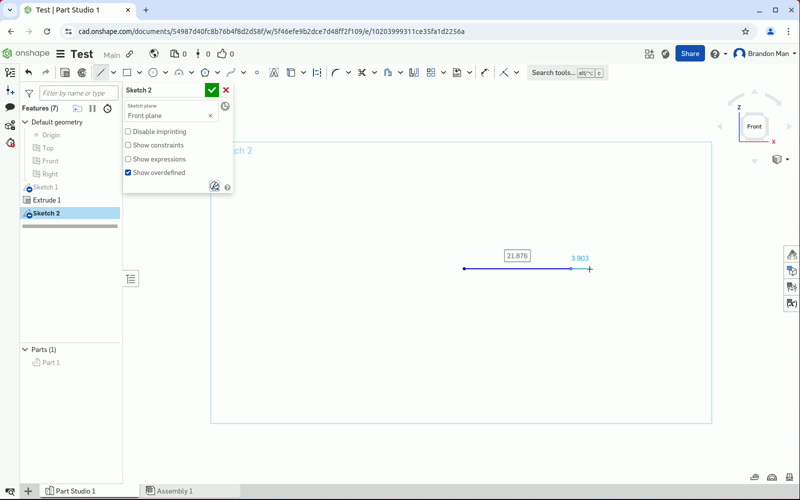
mouse_move(570, 256)
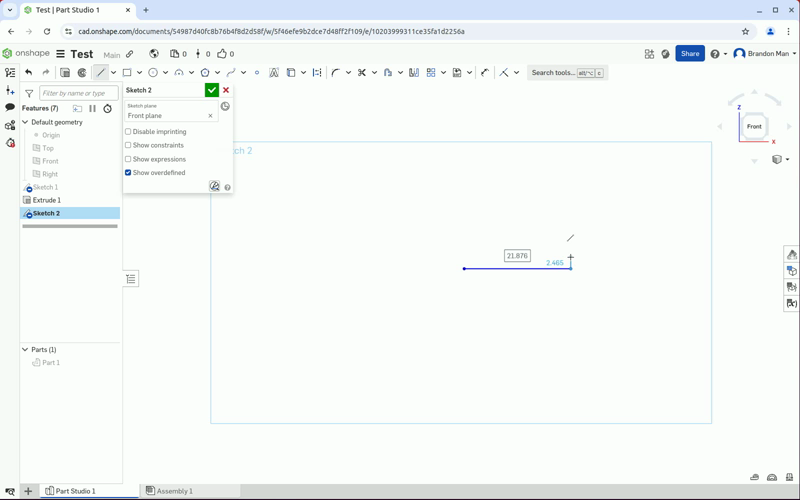
click(570, 256)
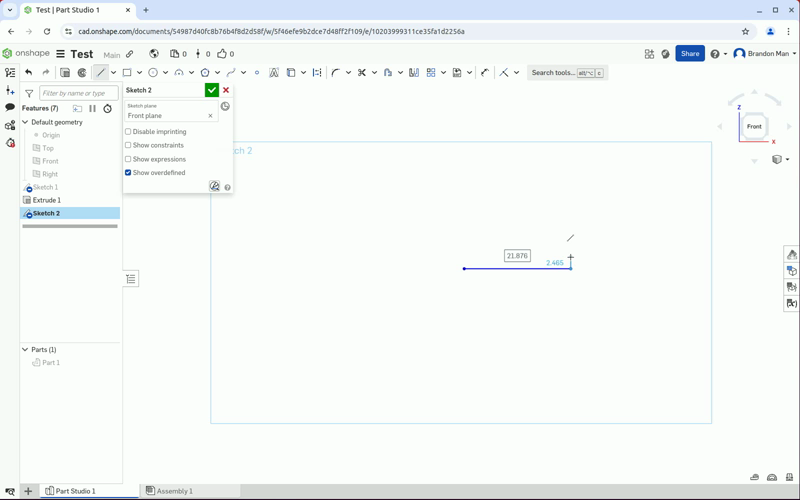
key_up(shift)
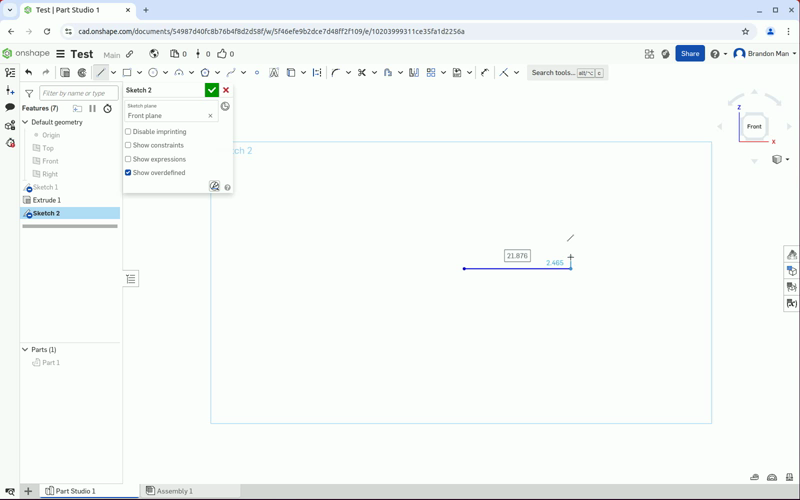
key_down(shift)
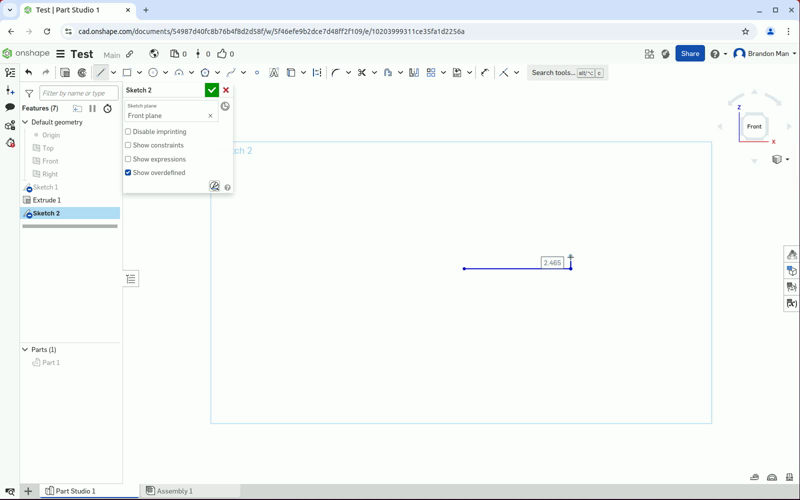
mouse_move(464, 256)
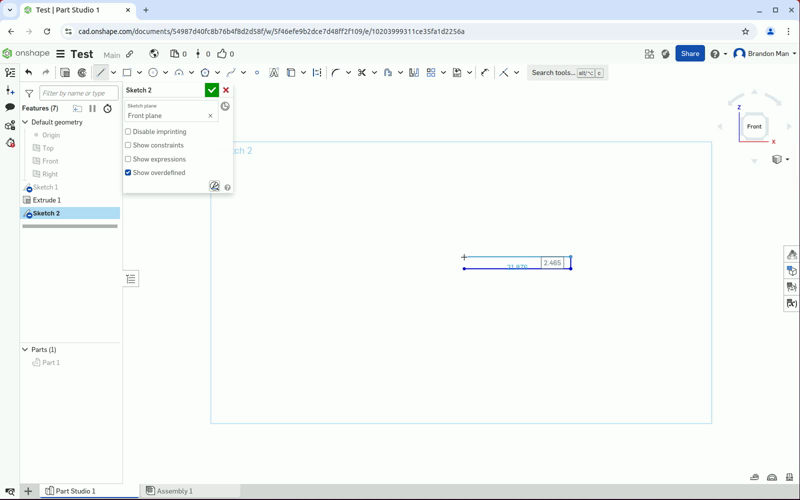
click(464, 256)
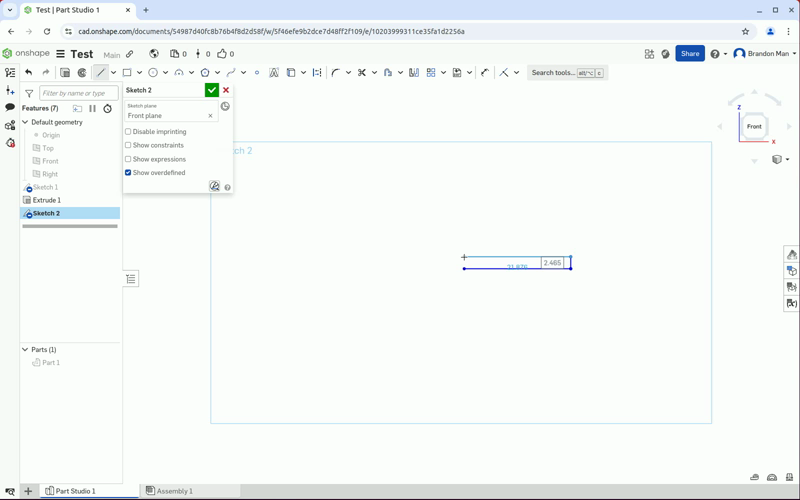
key_up(shift)
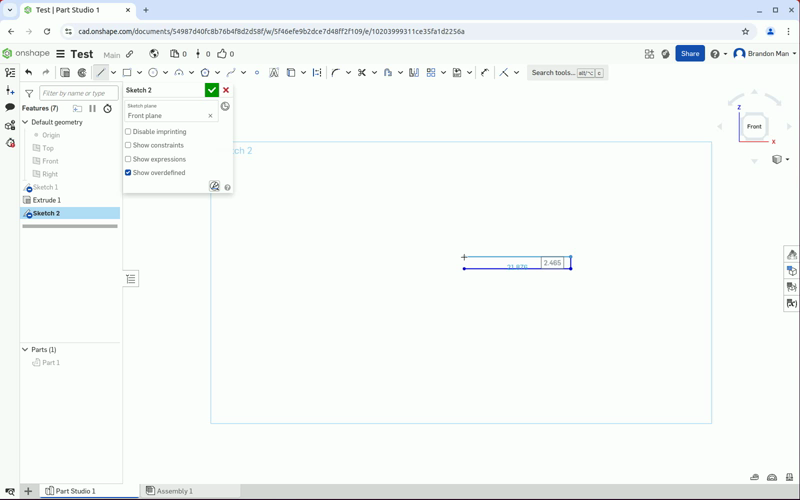
mouse_move(494, 256)
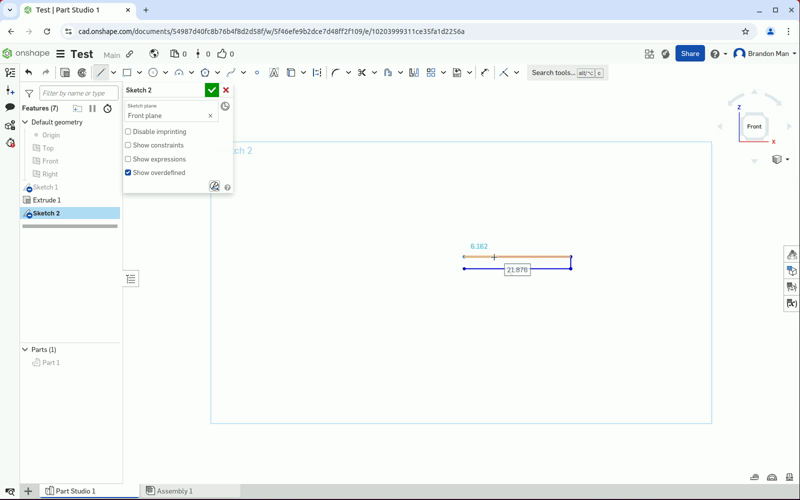
key_down(shift)
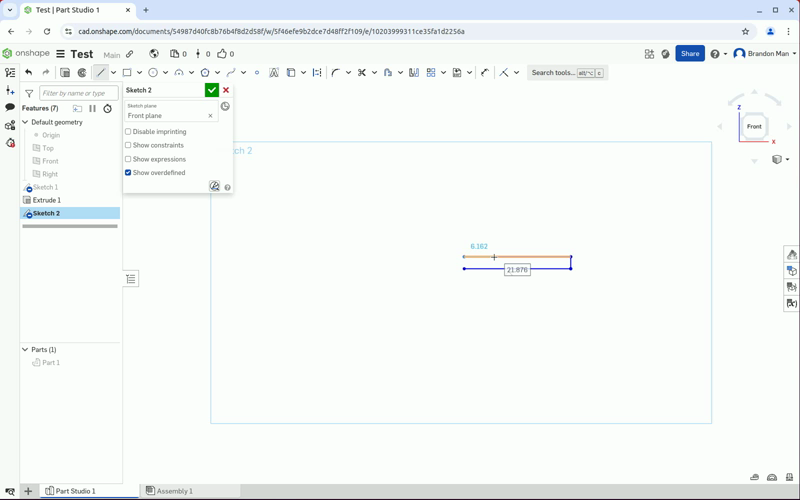
mouse_move(464, 268)
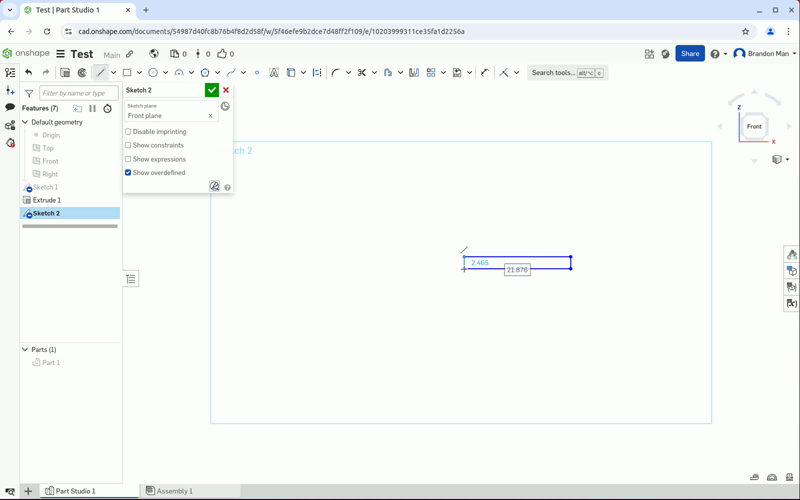
key_up(shift)
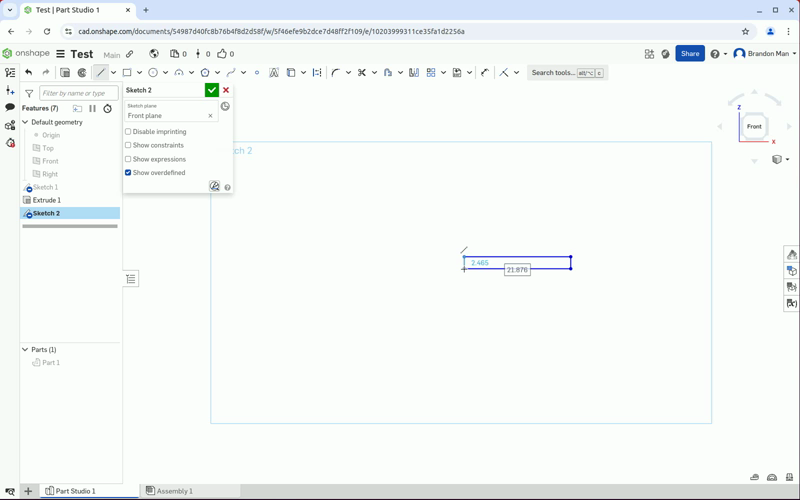
click(464, 268)
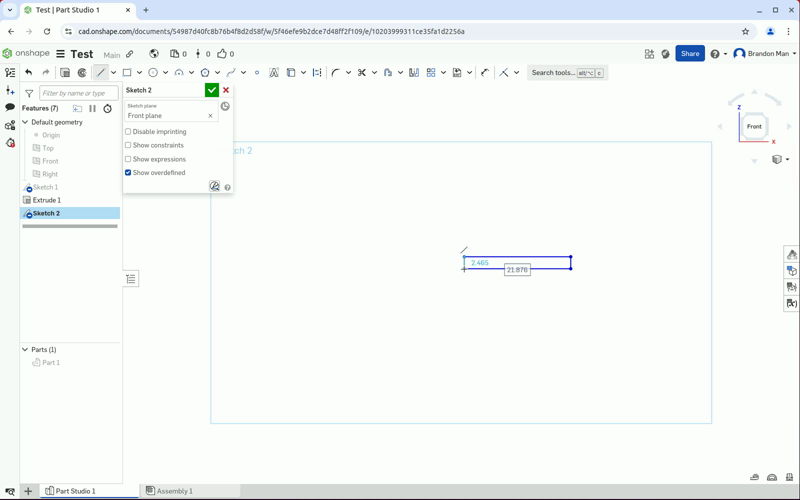
key(esc)
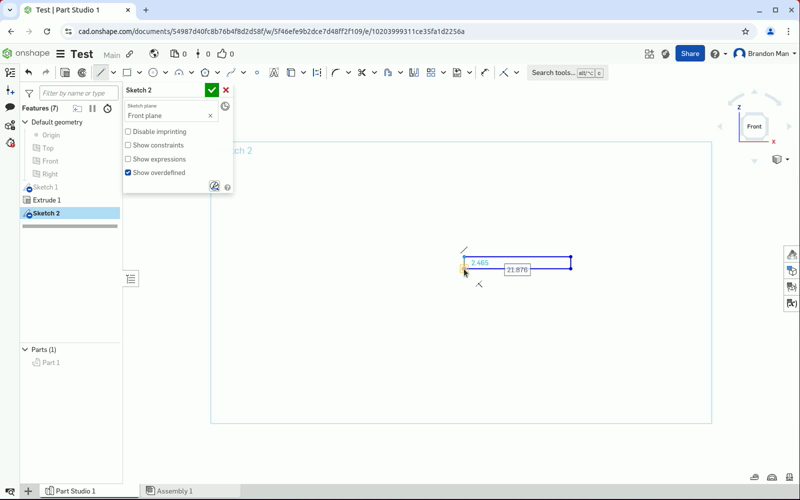
mouse_move(490, 258)
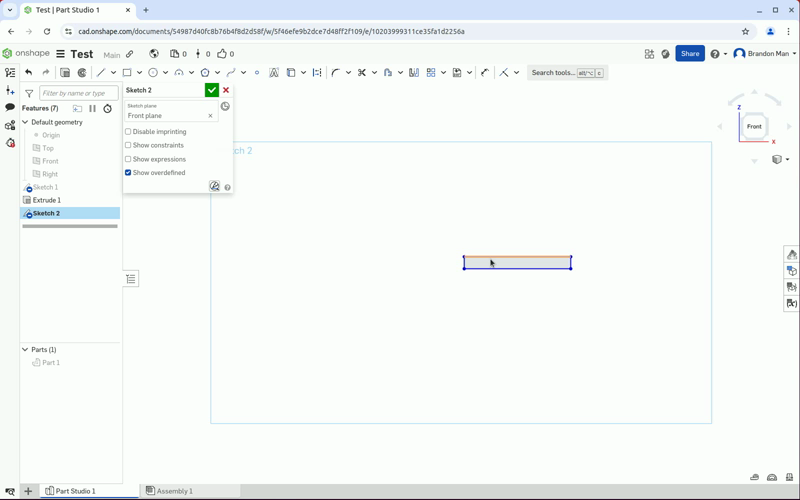
scroll(6)
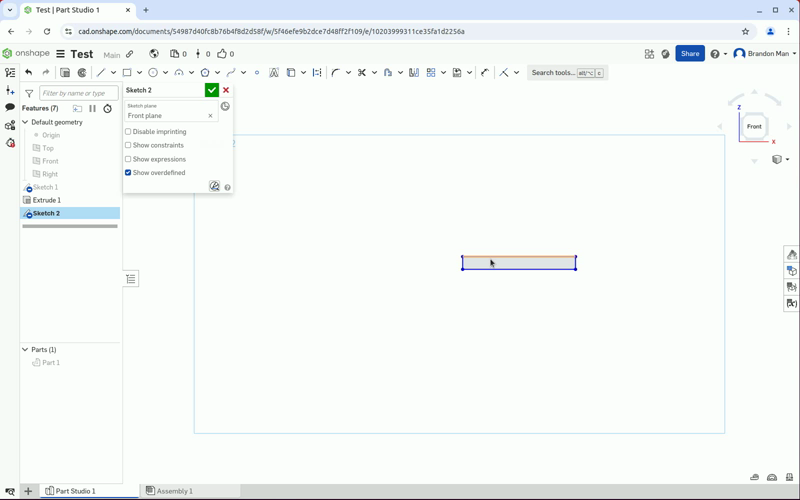
scroll(6)
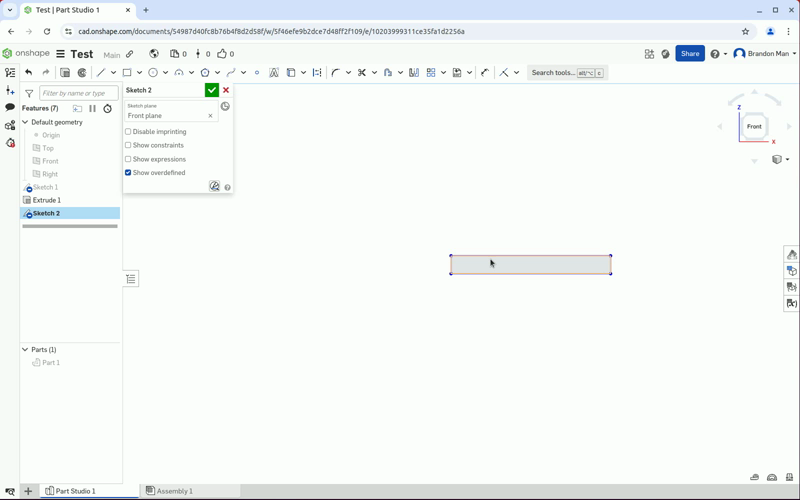
scroll(6)
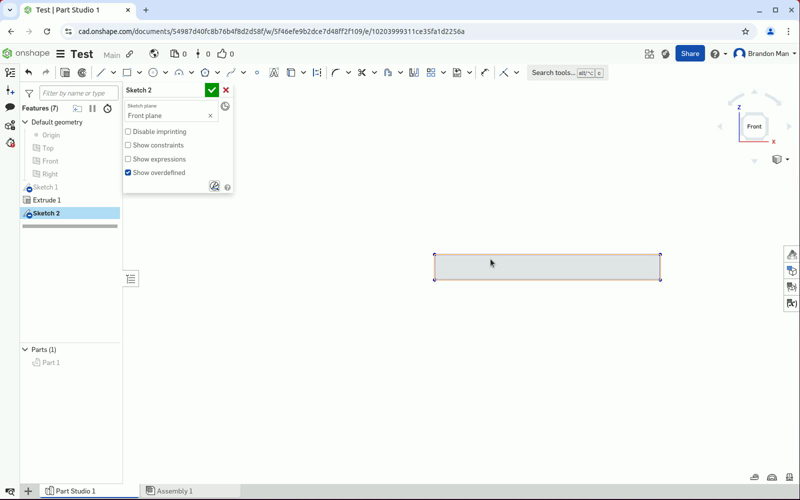
scroll(6)
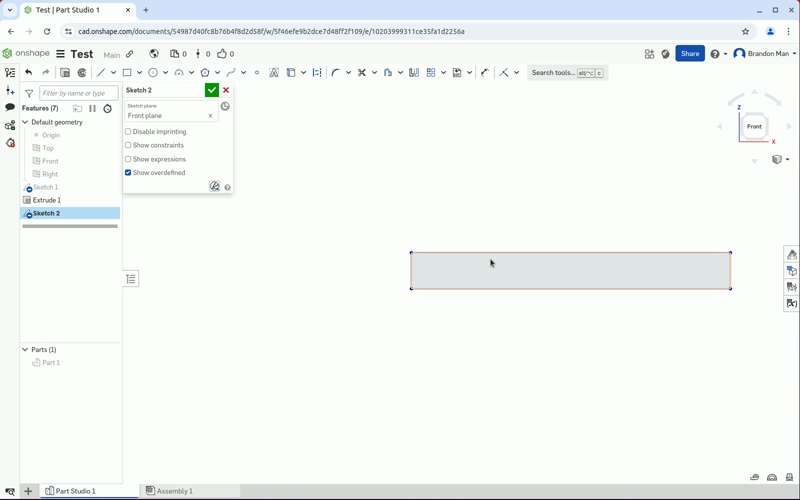
scroll(6)
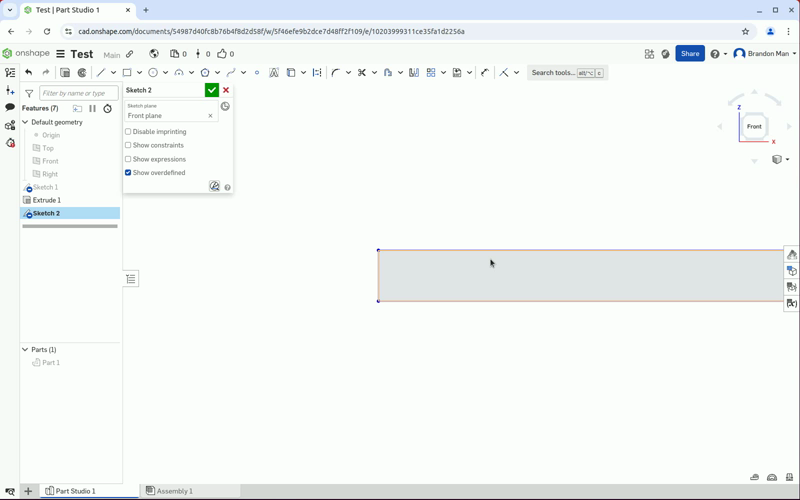
scroll(6)
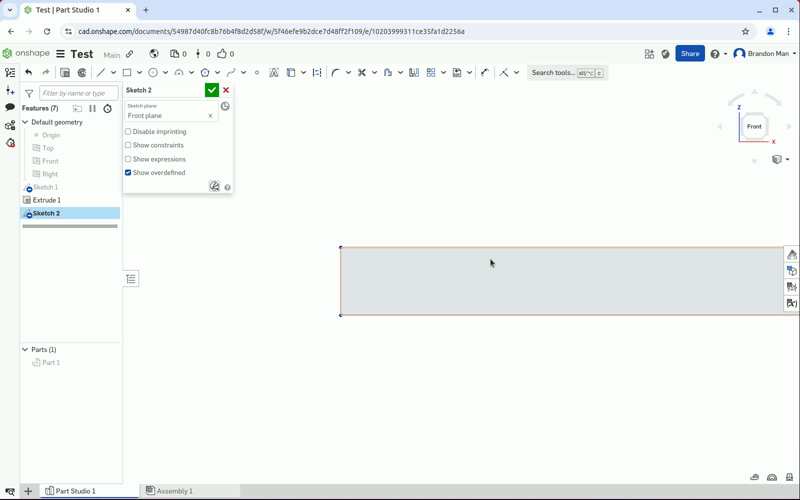
scroll(6)
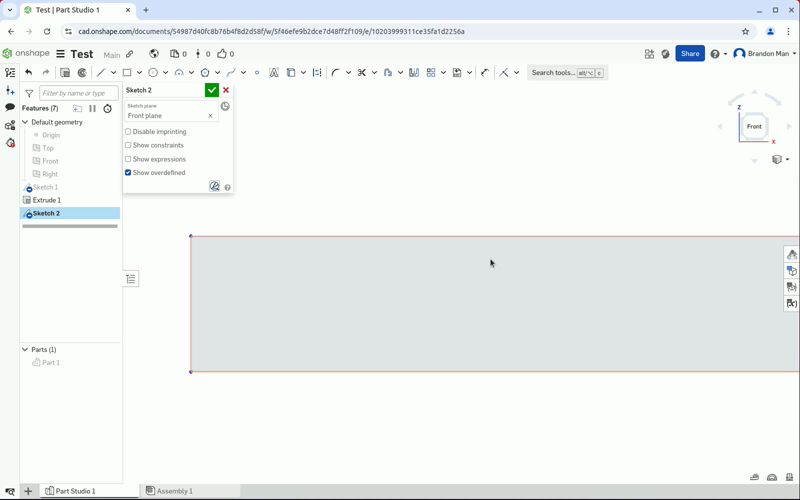
click(490, 258)
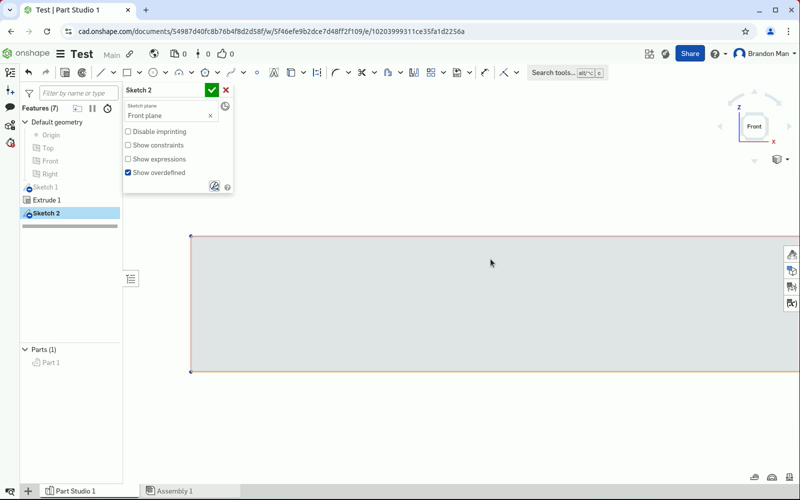
scroll(-6)
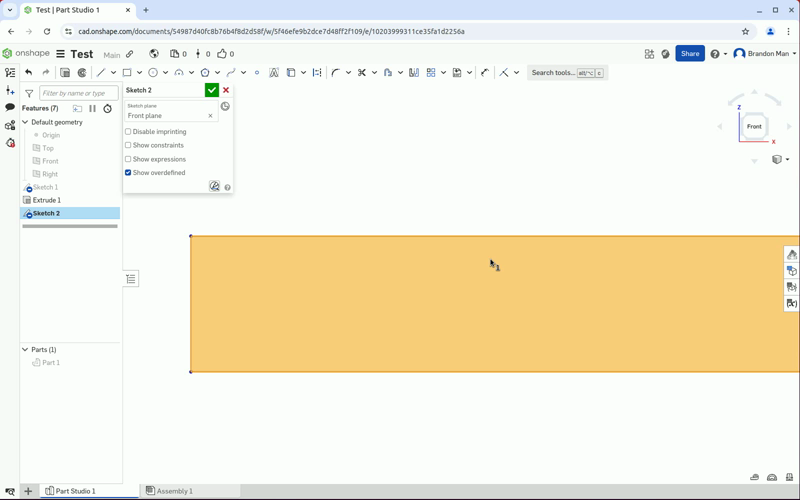
scroll(-6)
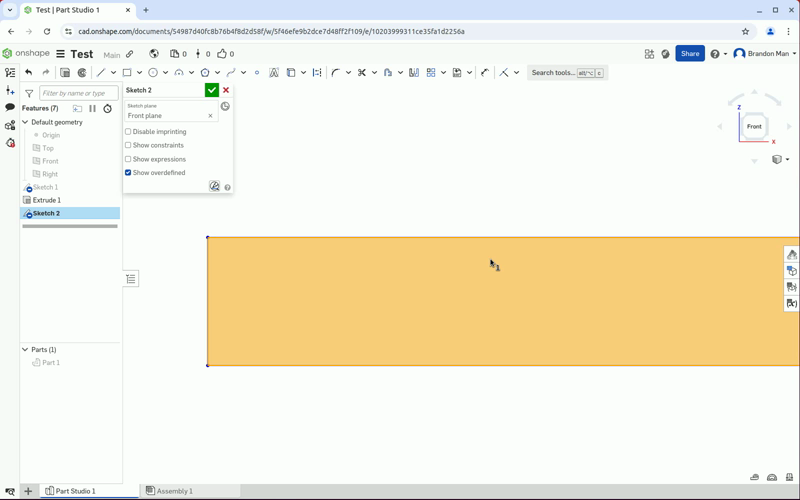
scroll(-6)
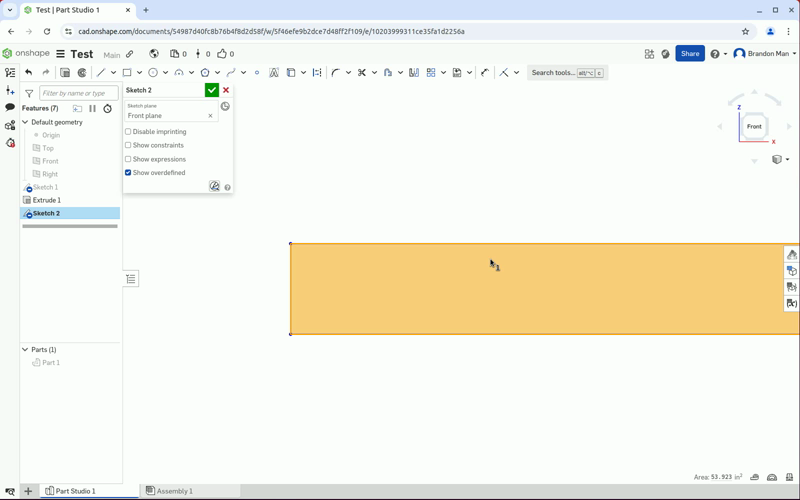
scroll(-6)
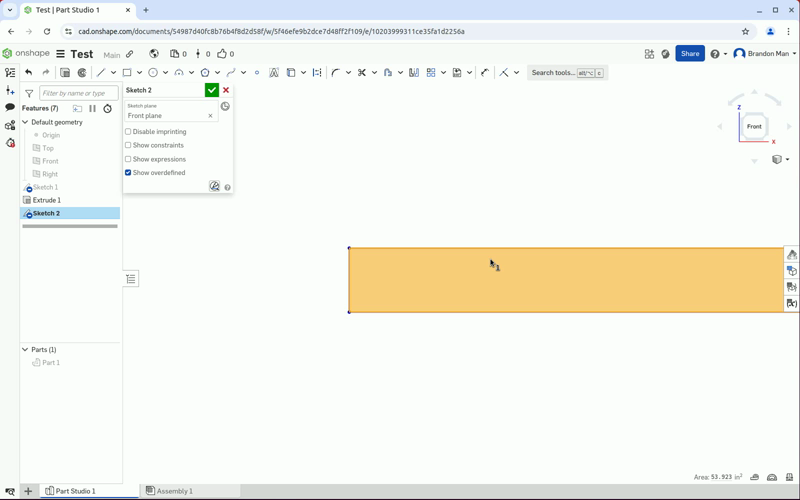
scroll(-6)
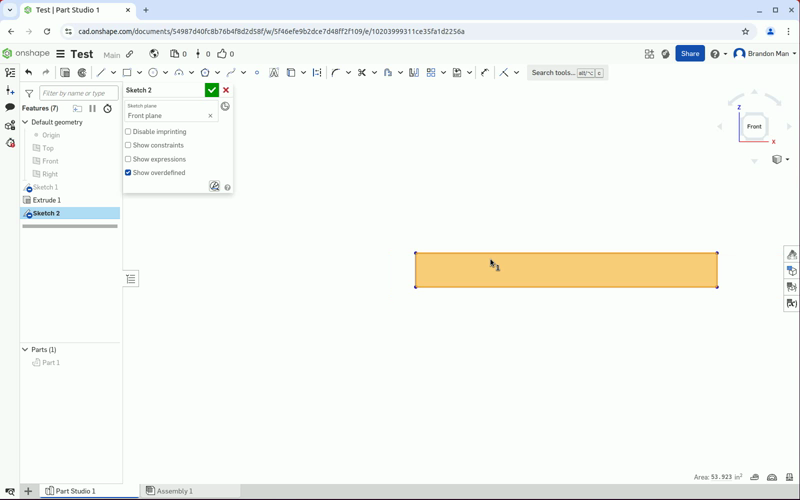
scroll(-6)
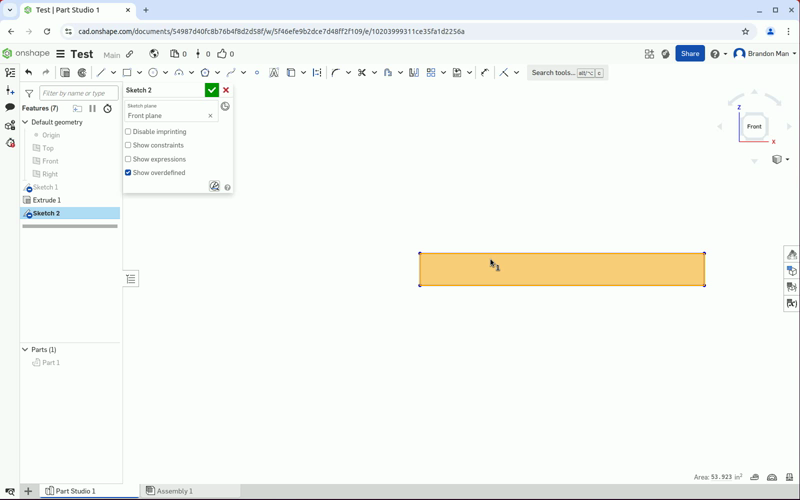
scroll(-6)
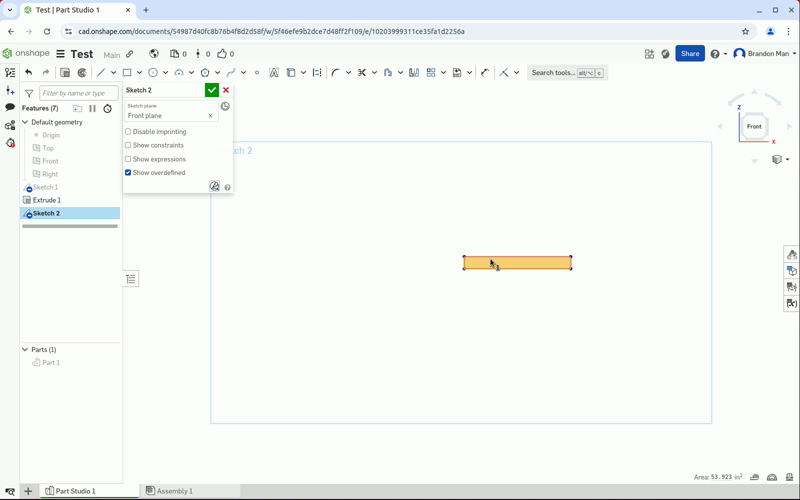
mouse_move(73, 352)
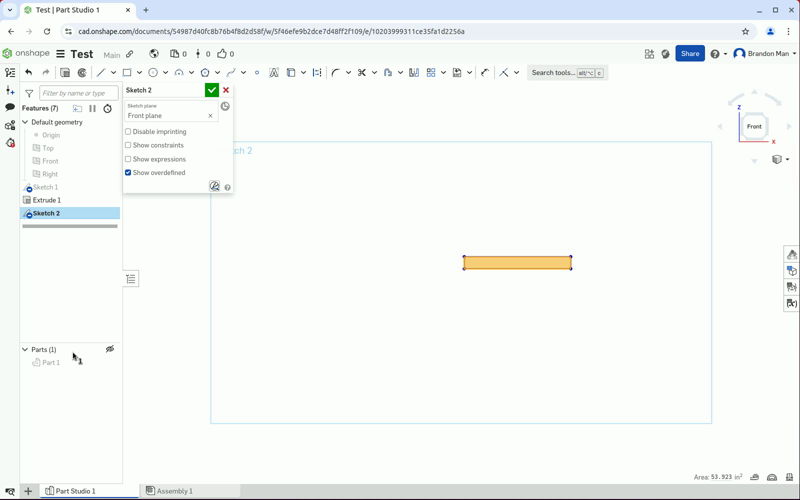
key(shift+y)
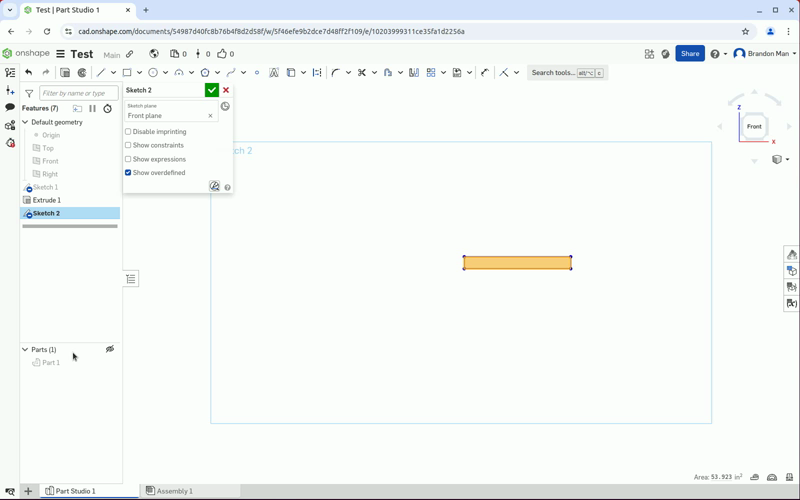
key(shift+e)
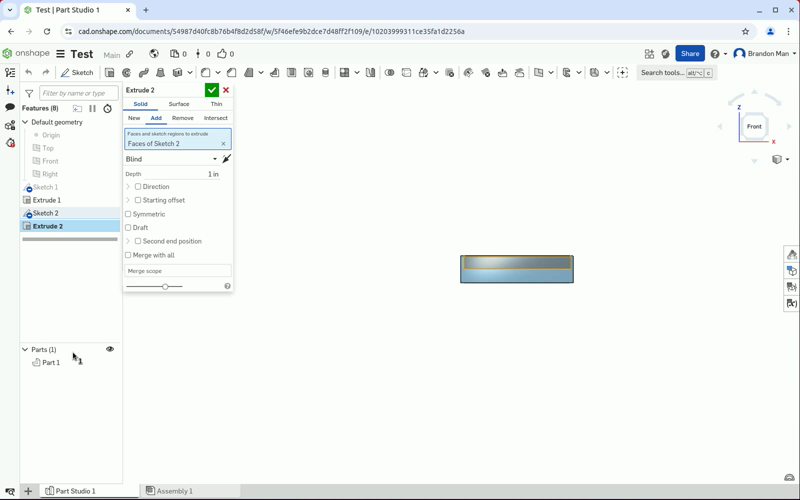
mouse_move(143, 106)
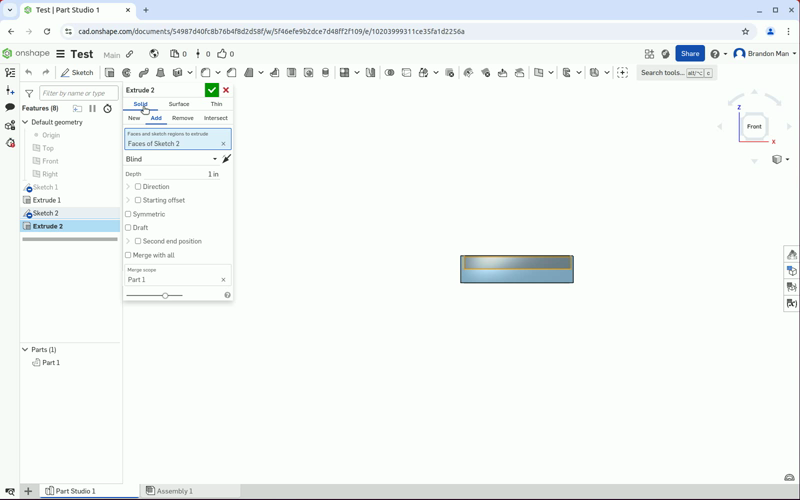
click(143, 106)
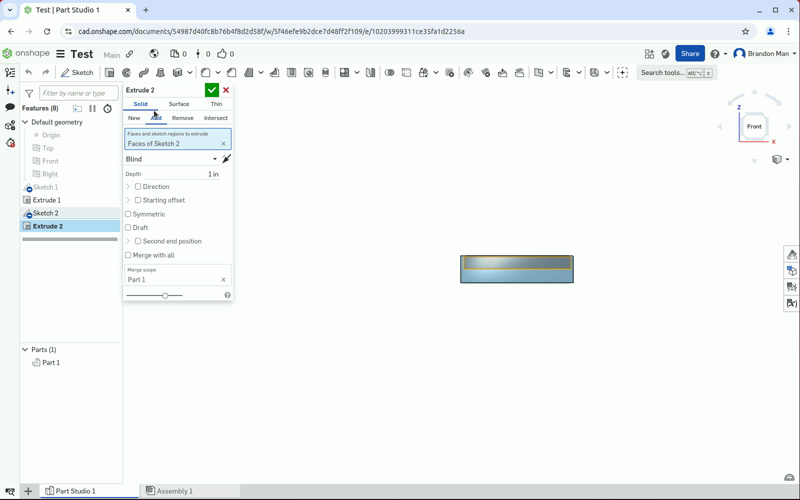
mouse_move(186, 120)
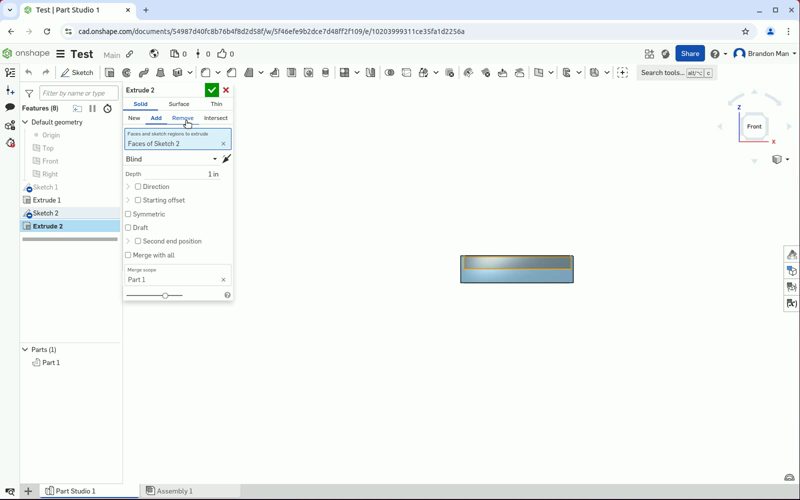
click(186, 120)
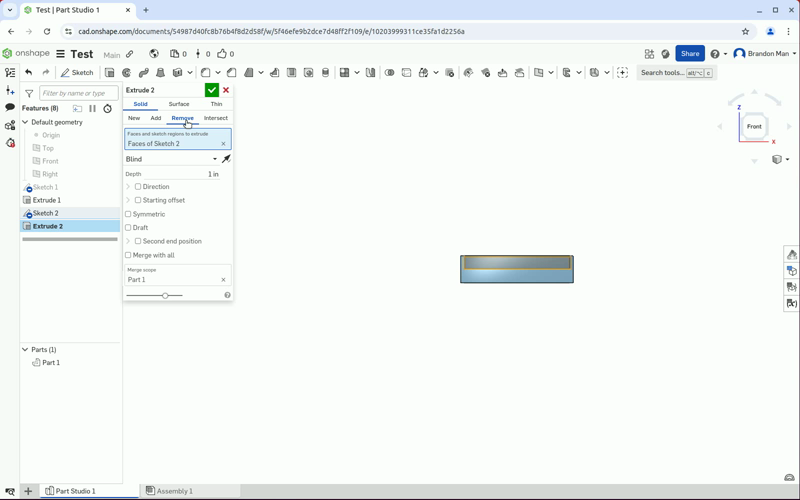
key(tab, 4)
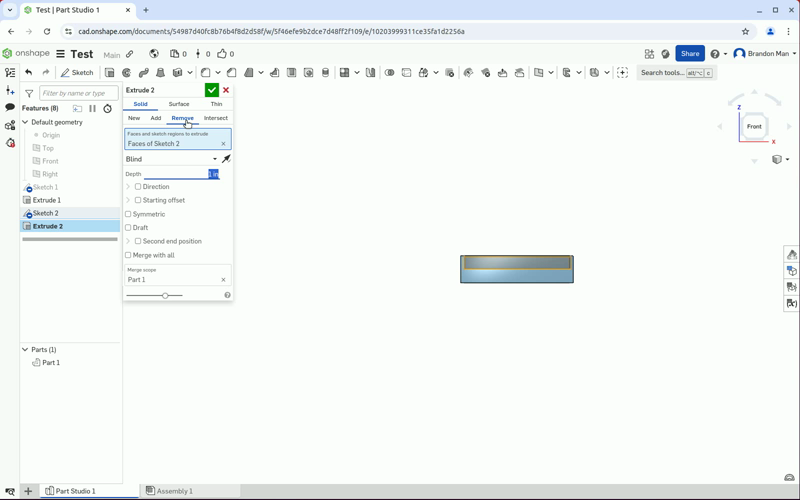
text(27.441)
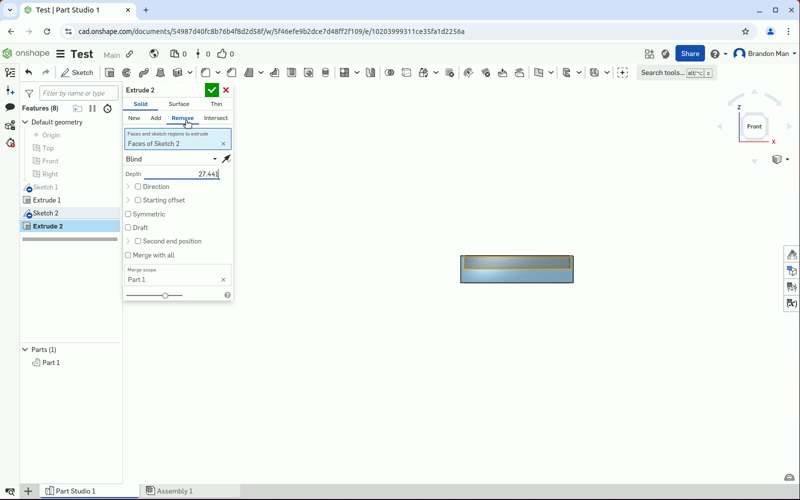
key(tab, 6)
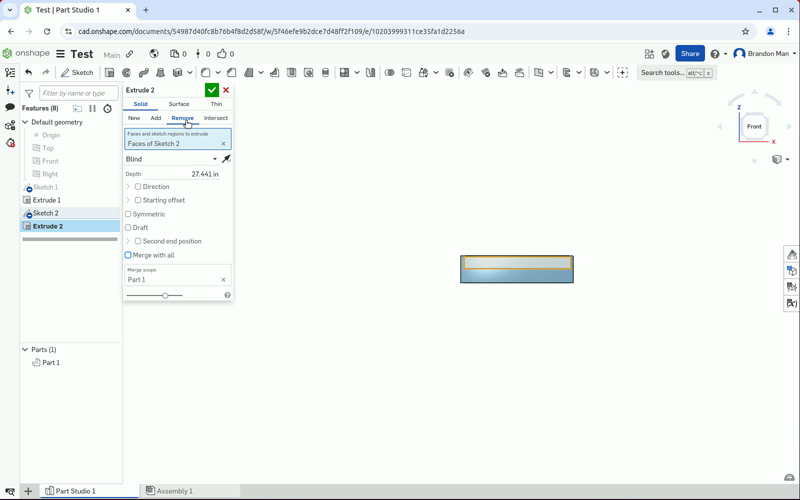
key(space)
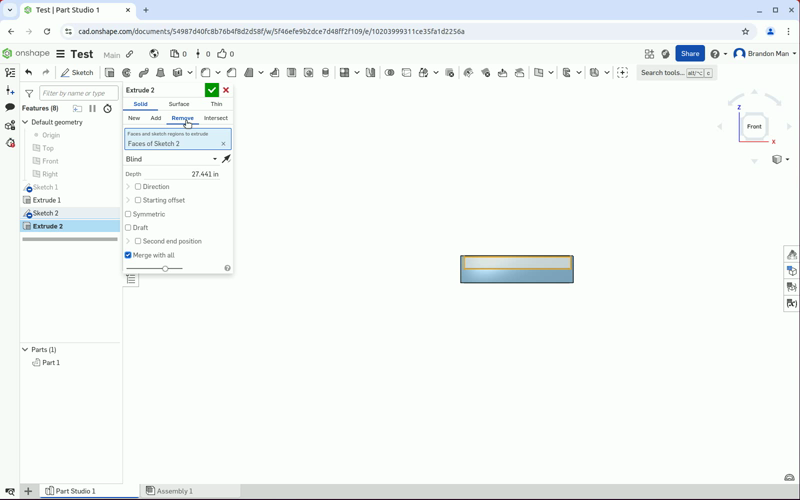
key(enter)
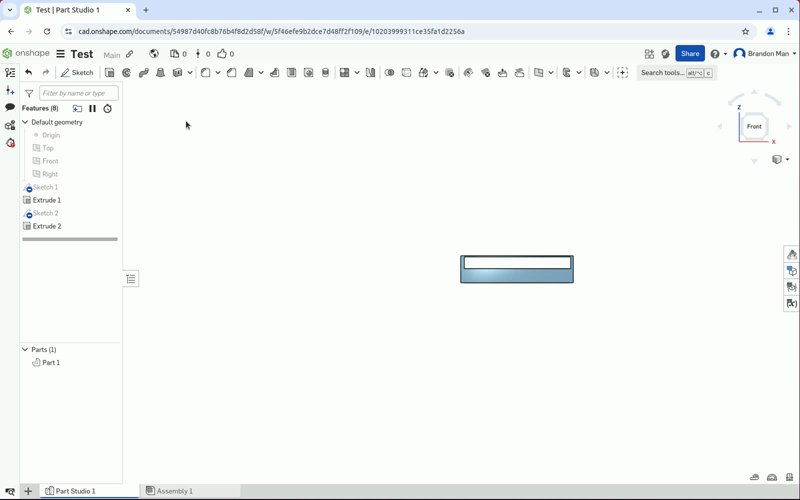
key(shift+h)
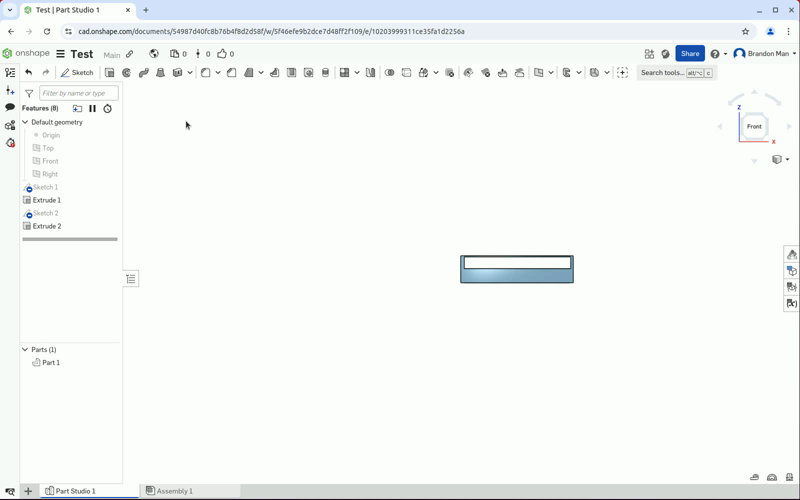
key(shift+h)
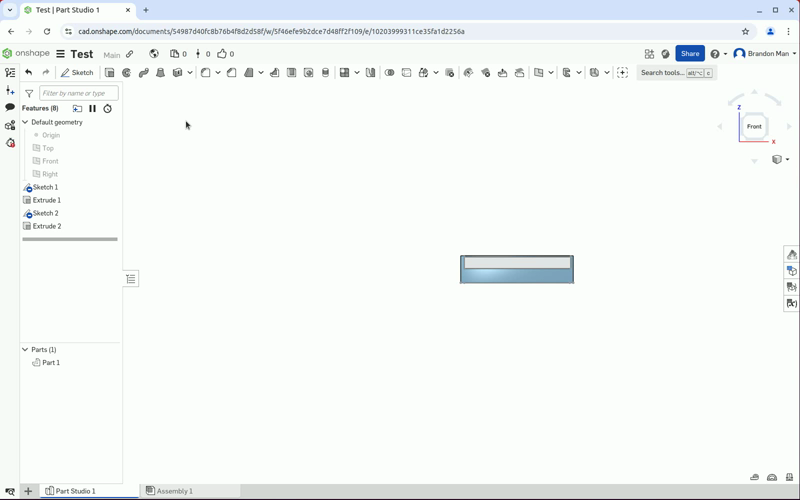
key(shift+7)
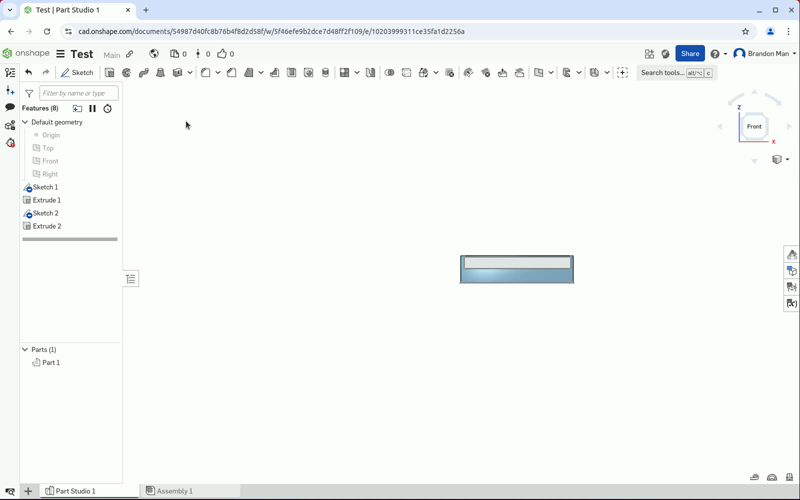
key(left, 2)
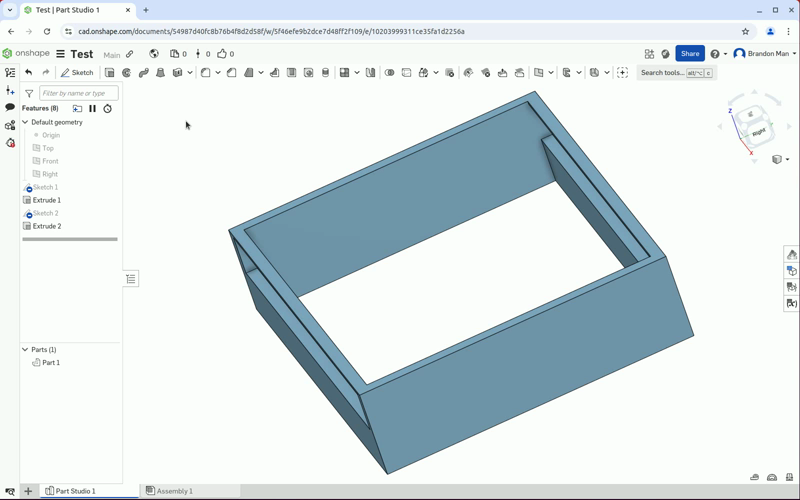
key(down, 2)
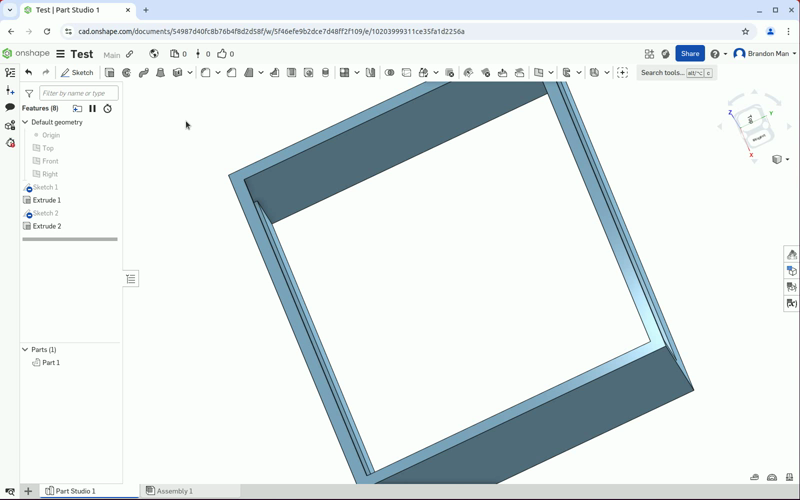
key(up, 2)
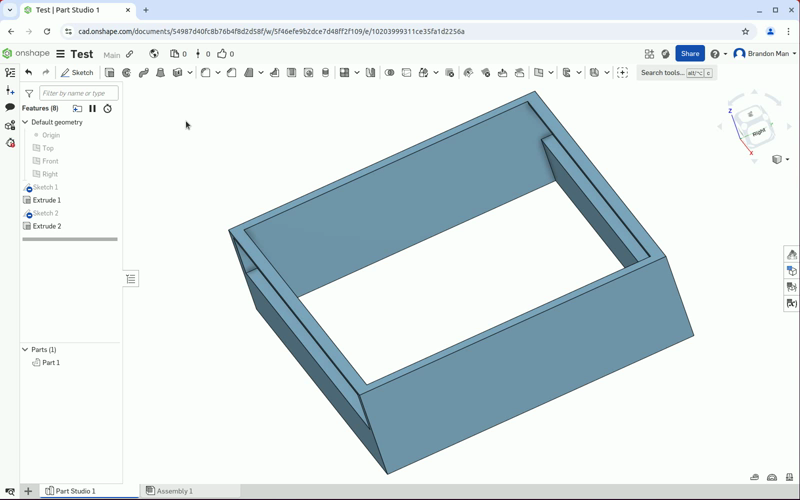
key(right, 2)
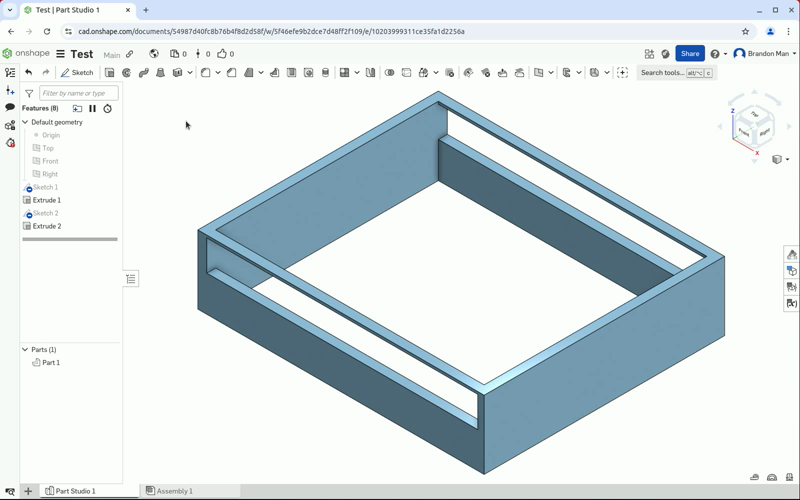
mouse_move(73, 189)
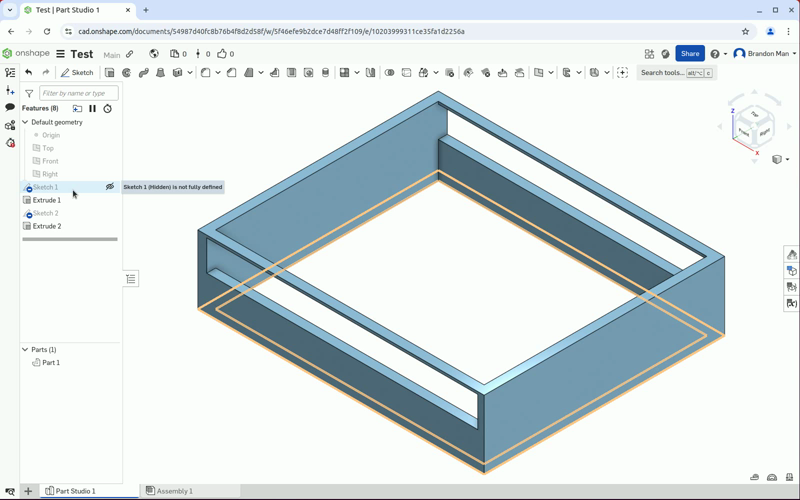
click(73, 189)